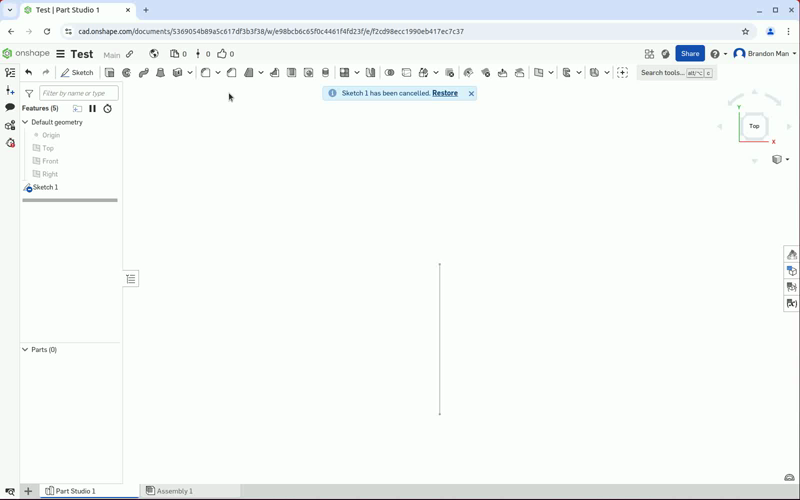
key(shift+h)
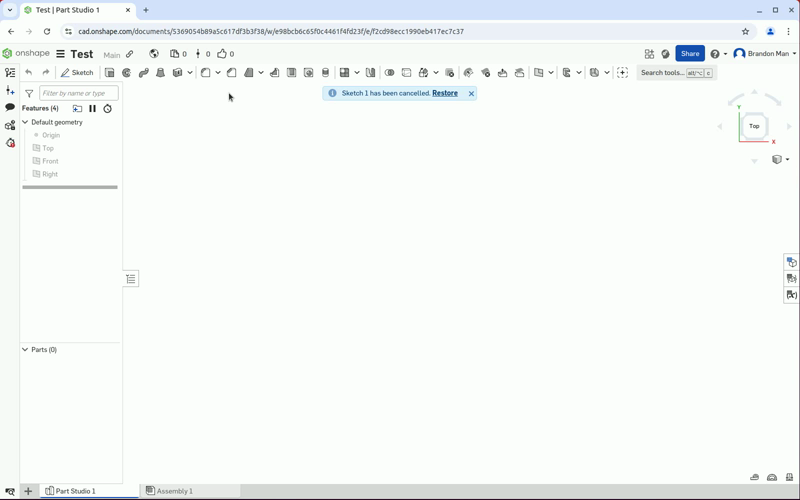
mouse_move(73, 352)
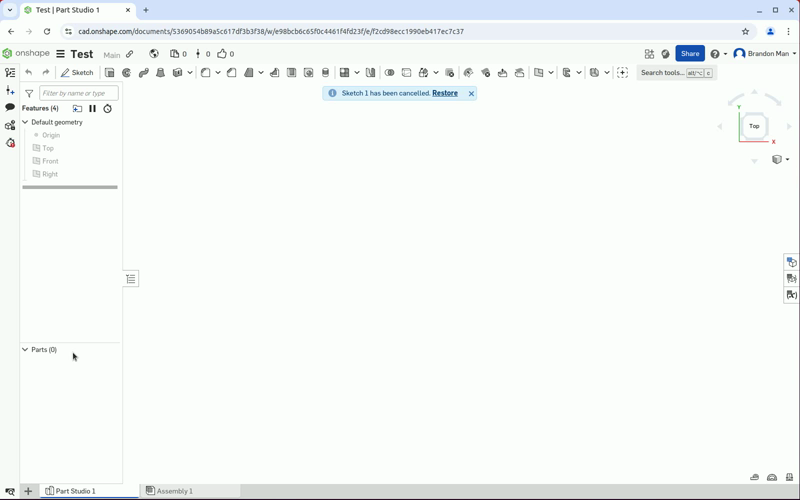
key(y)
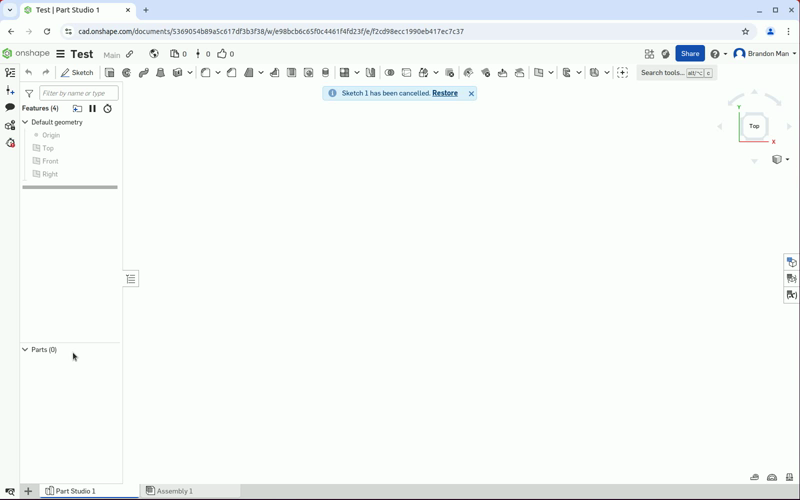
key(shift+p)
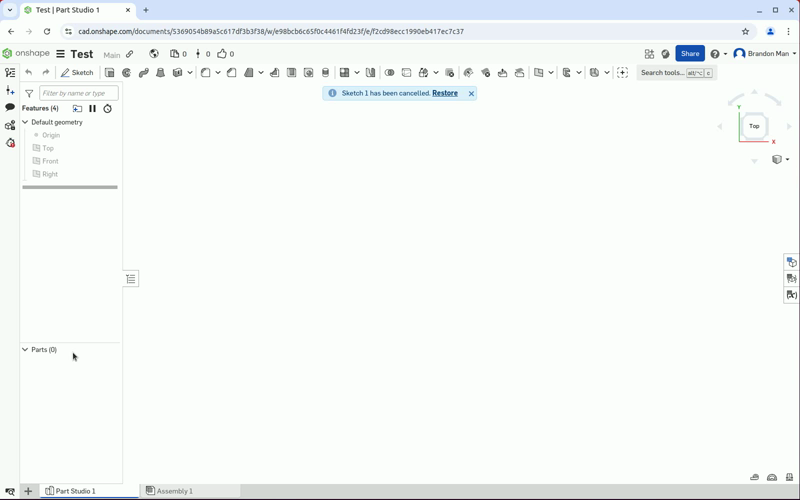
key(space)
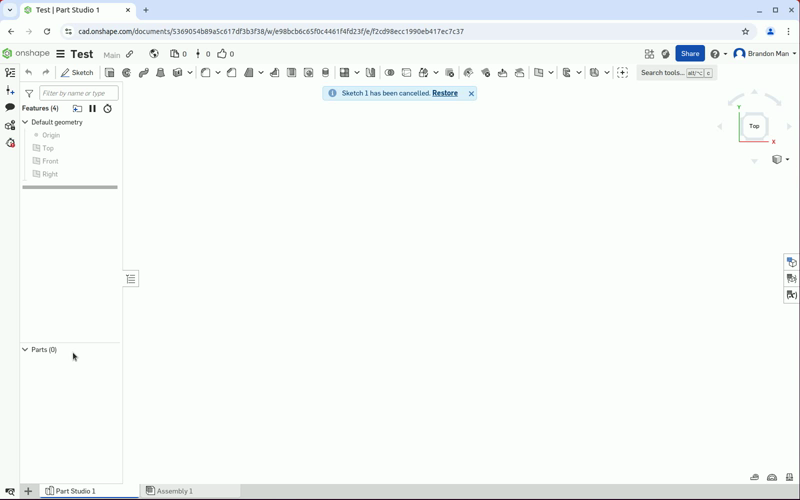
key_down(shift)
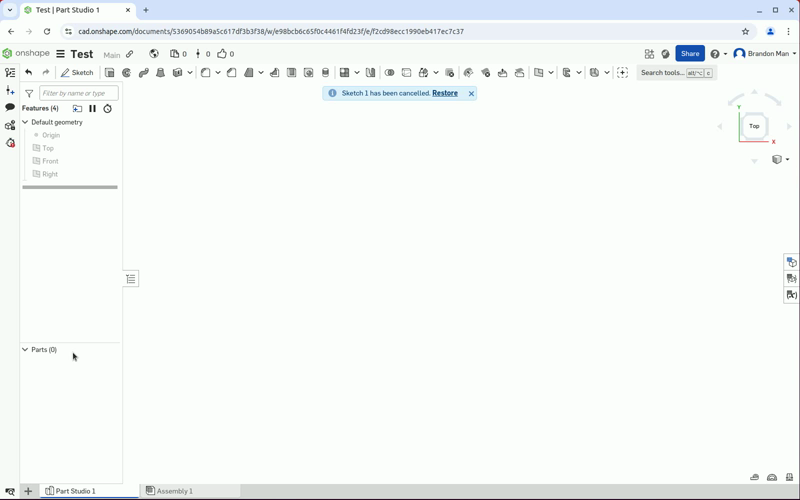
key(up)
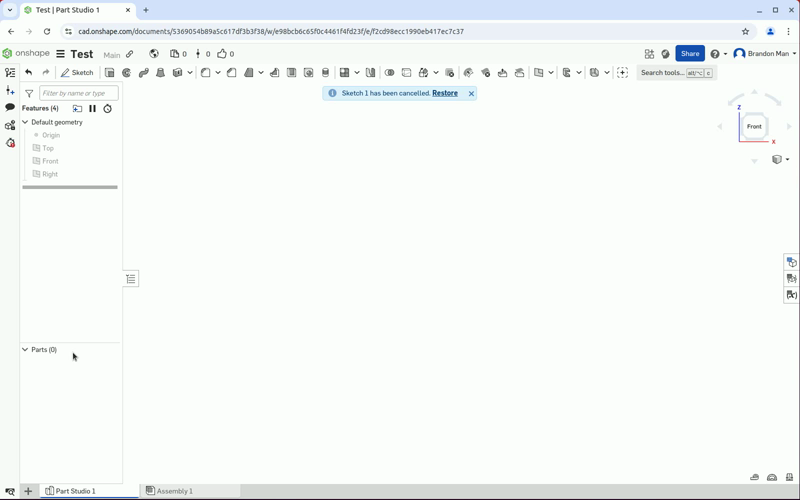
key_up(shift)
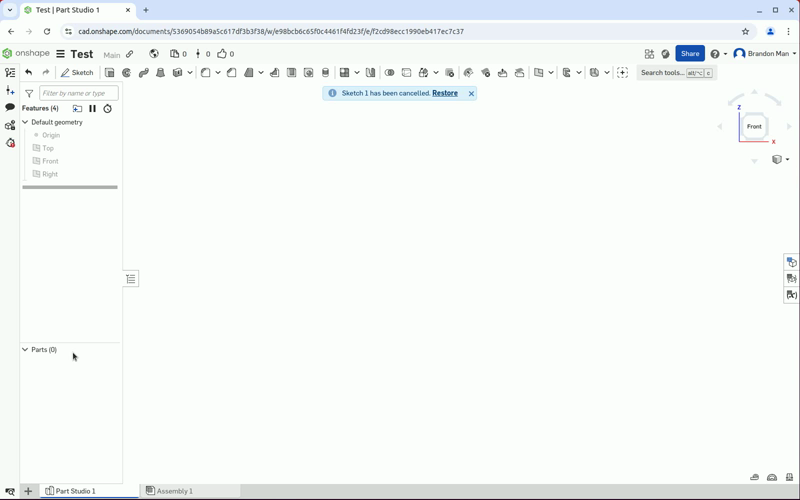
mouse_move(73, 352)
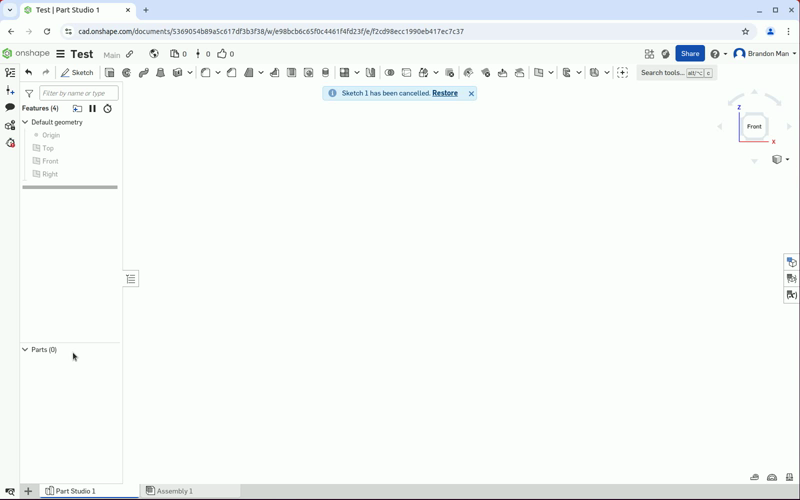
key(shift+y)
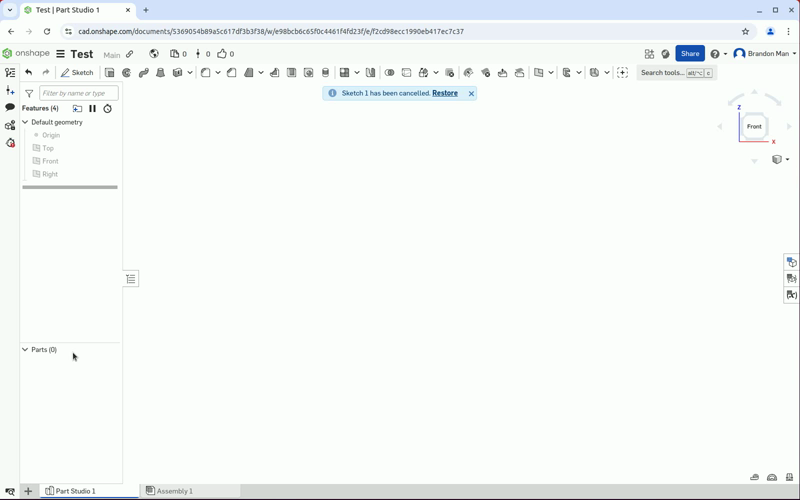
key(shift+s)
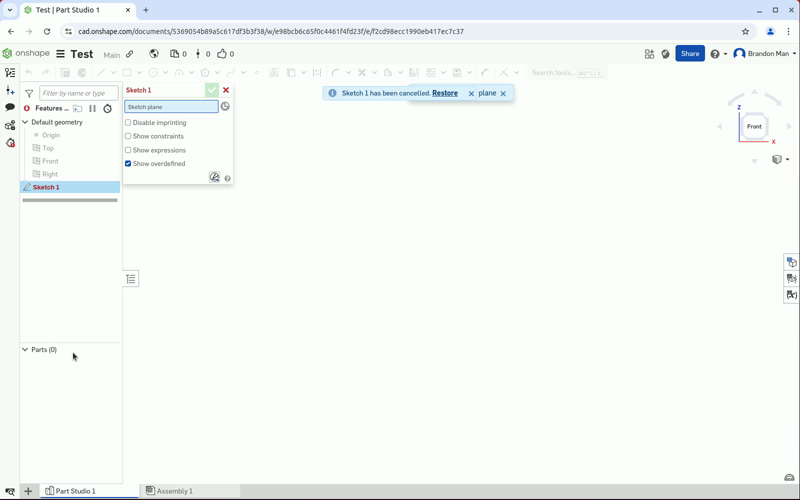
mouse_move(73, 163)
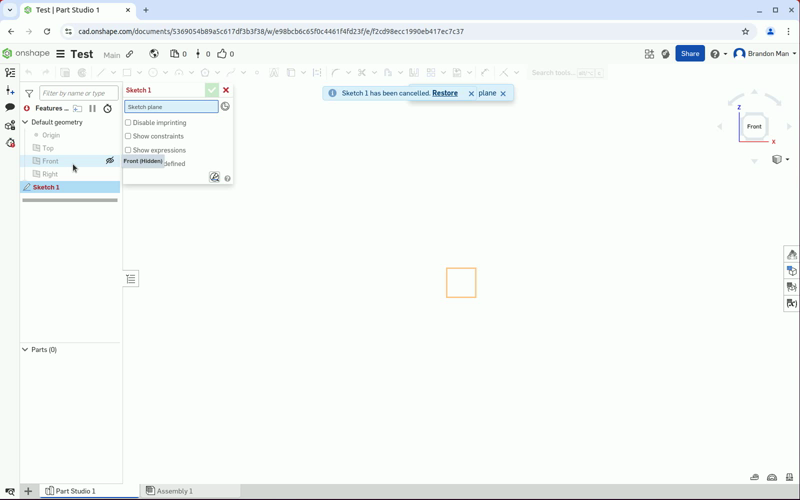
click(73, 163)
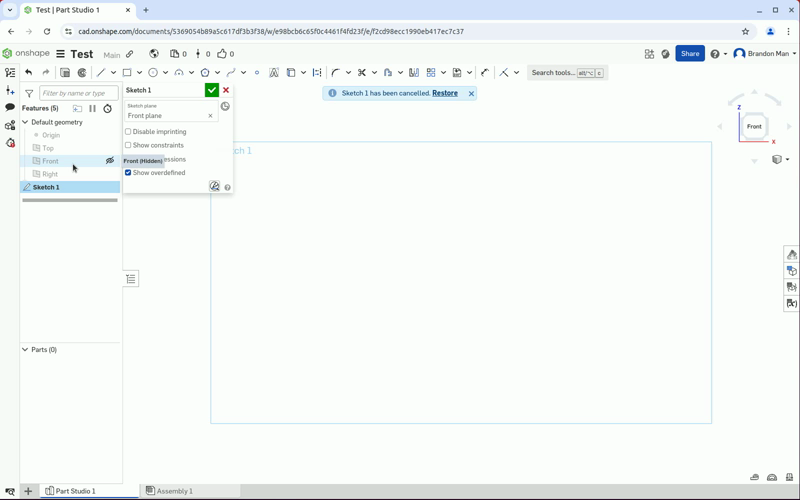
mouse_move(73, 352)
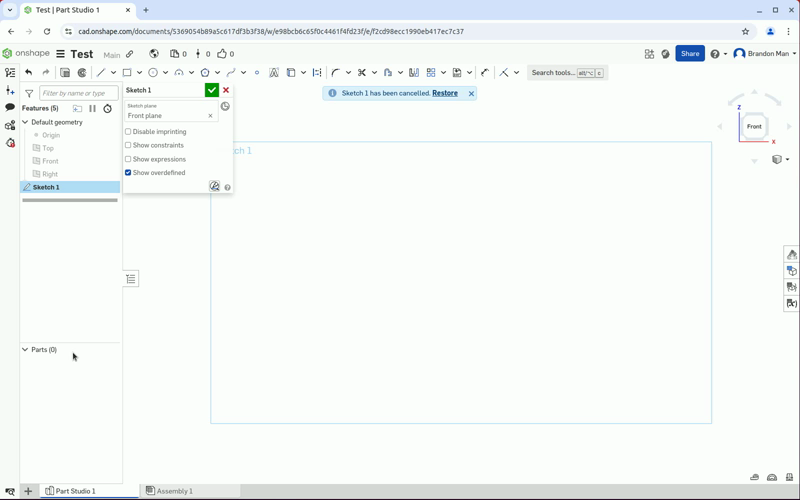
key(y)
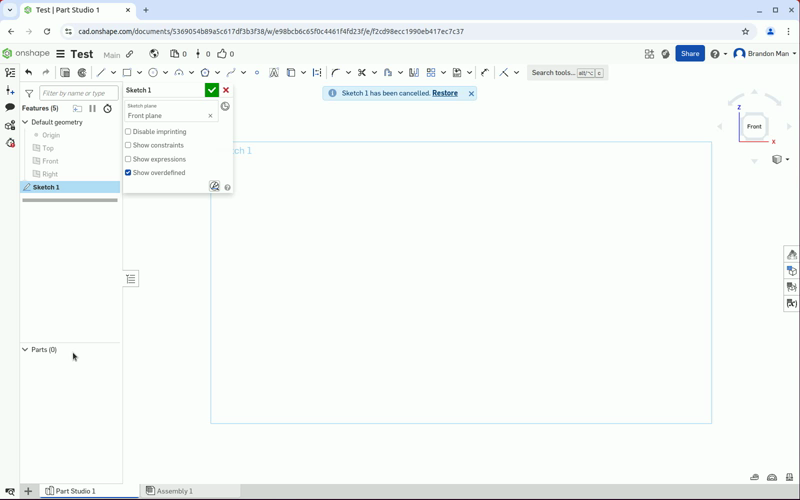
key(c)
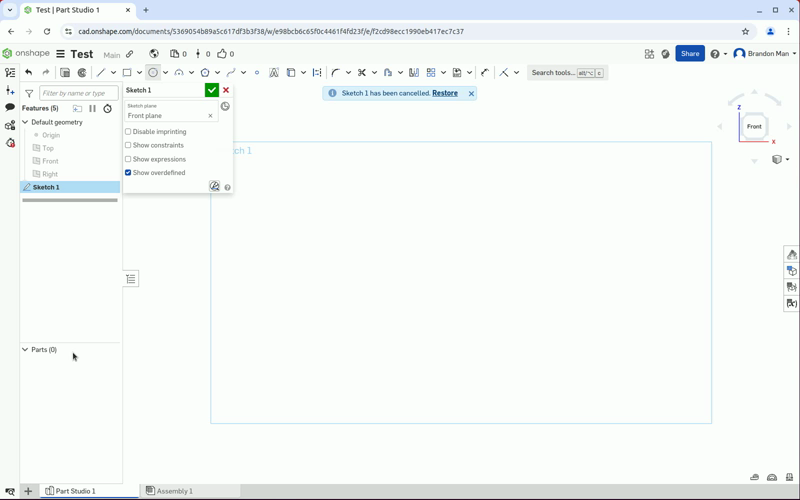
key_down(shift)
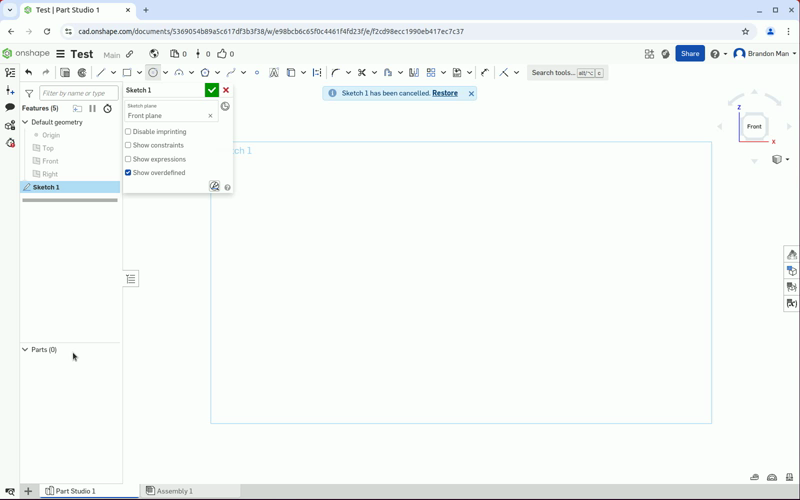
mouse_move(461, 282)
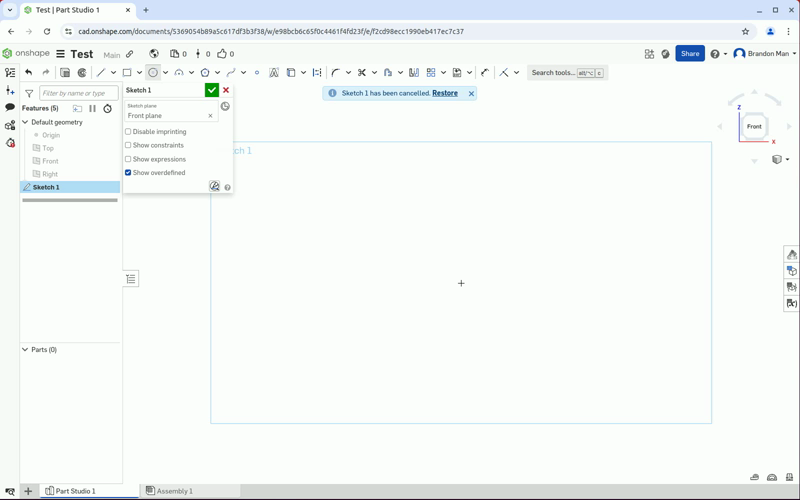
click(461, 282)
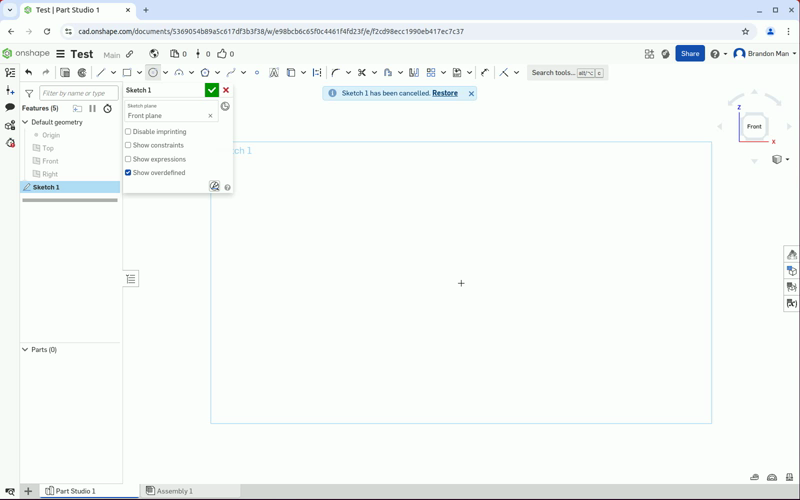
key_up(shift)
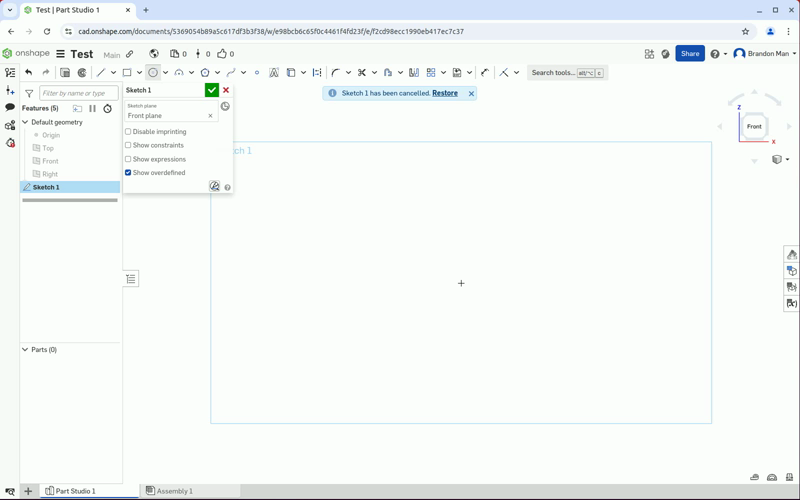
mouse_move(574, 282)
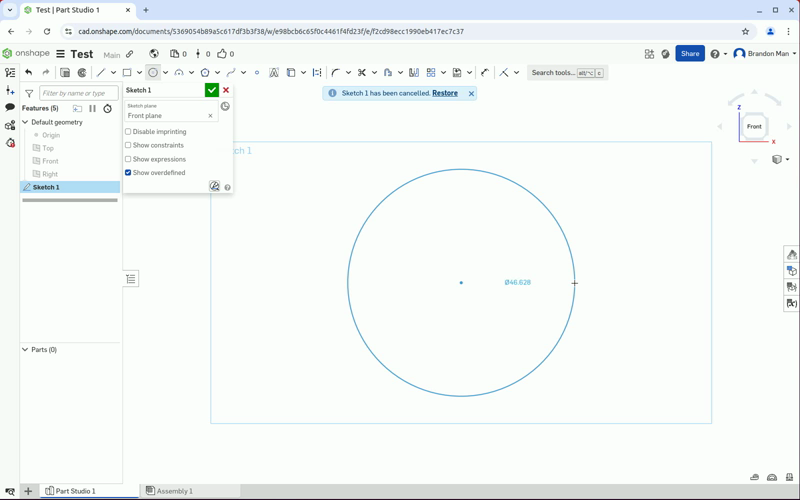
click(574, 282)
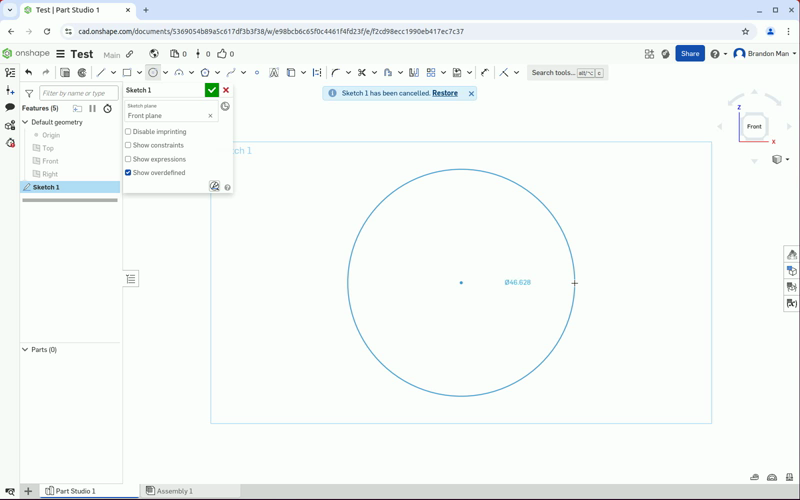
key(esc)
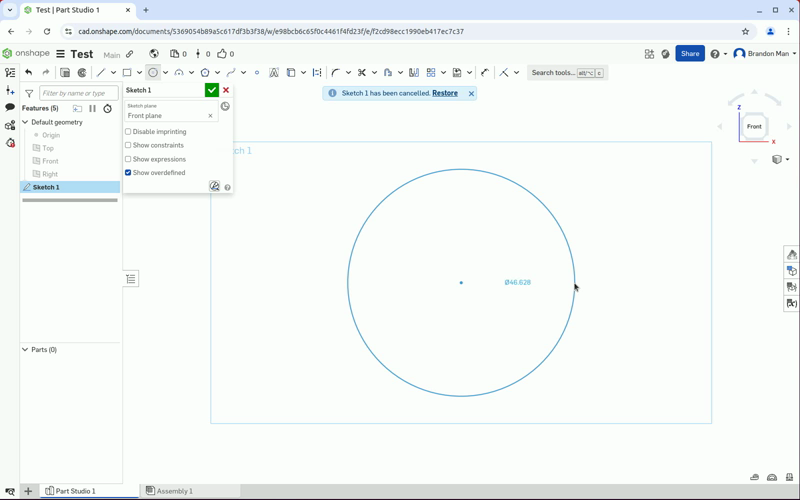
key(c)
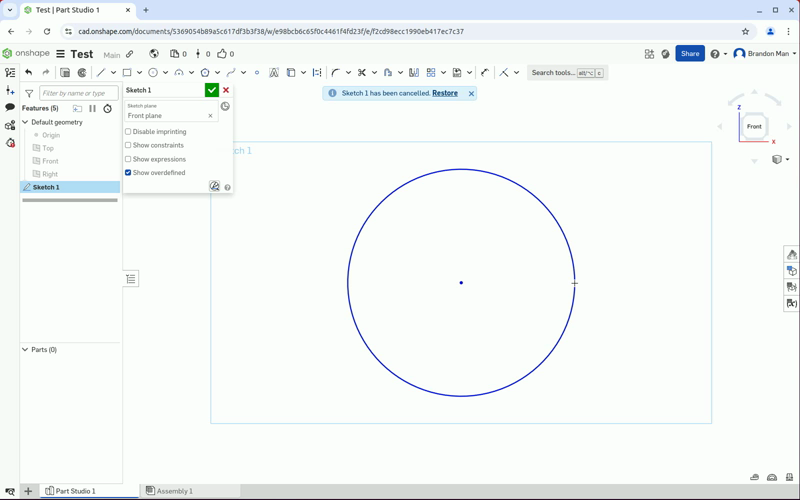
key_down(shift)
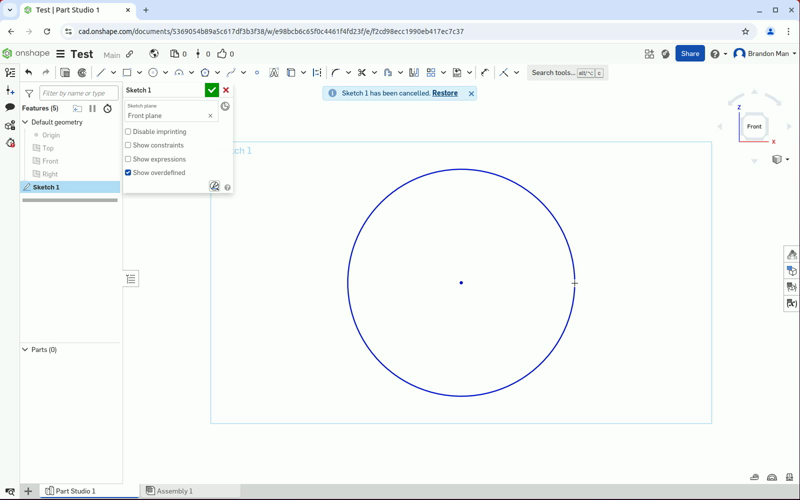
mouse_move(461, 282)
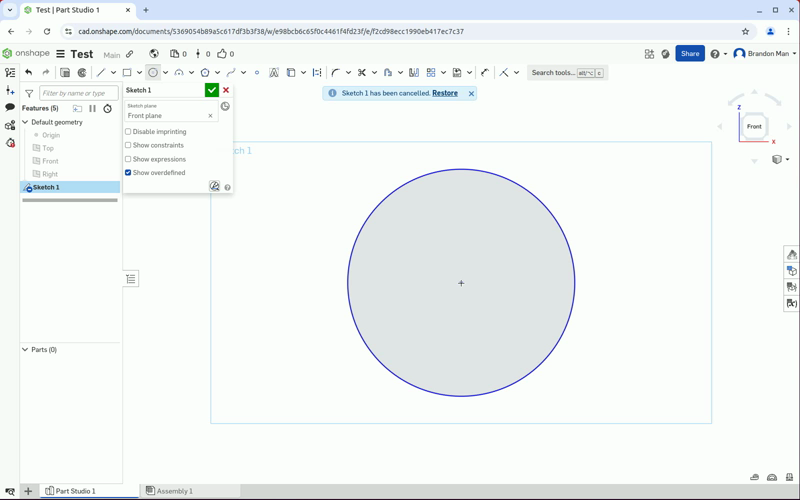
click(461, 282)
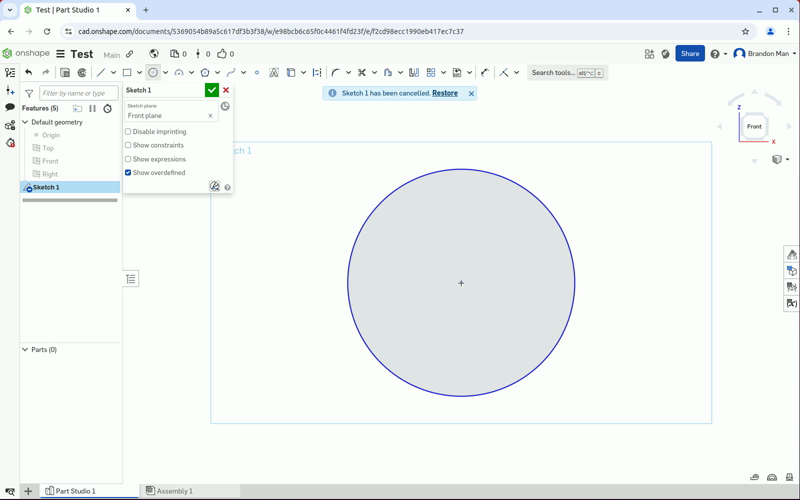
key_up(shift)
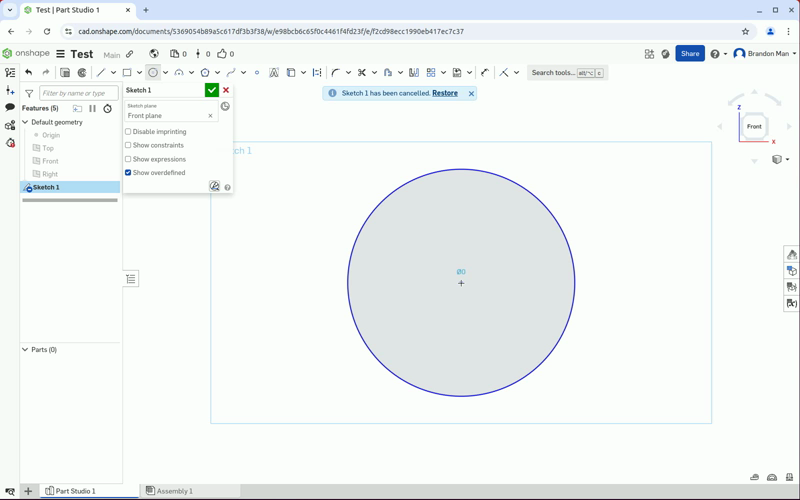
mouse_move(482, 282)
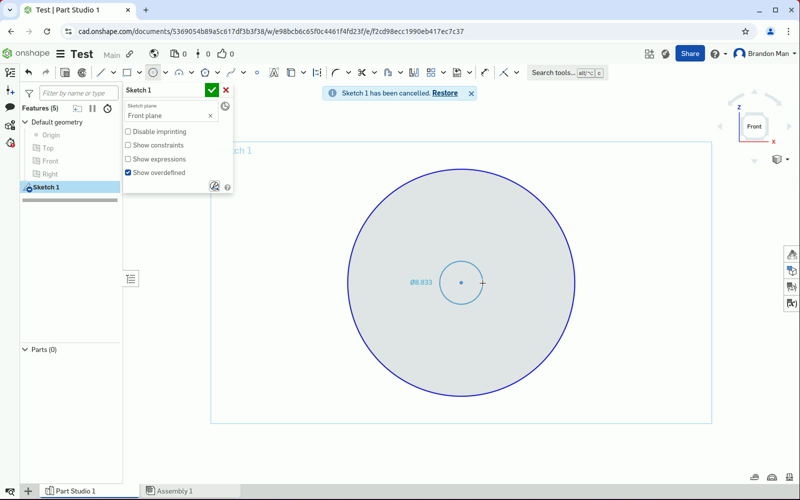
click(482, 282)
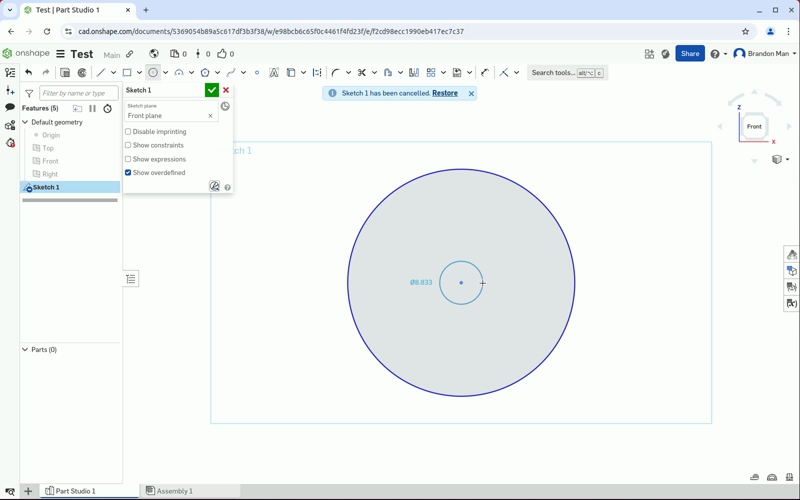
key(esc)
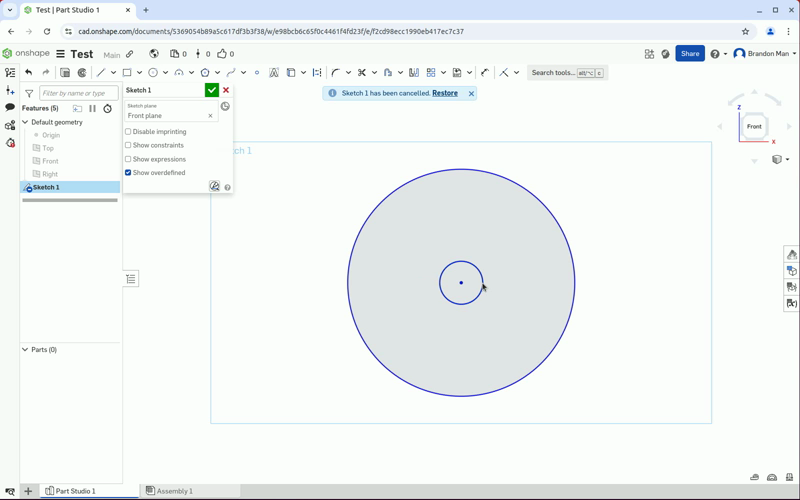
mouse_move(527, 251)
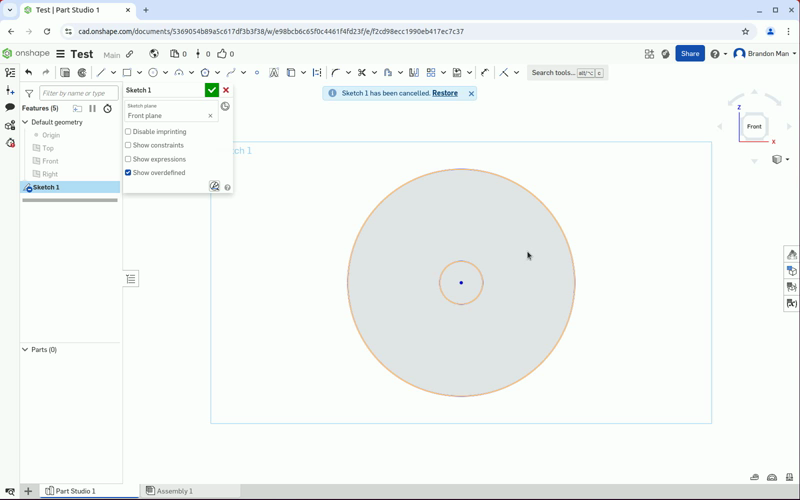
click(527, 251)
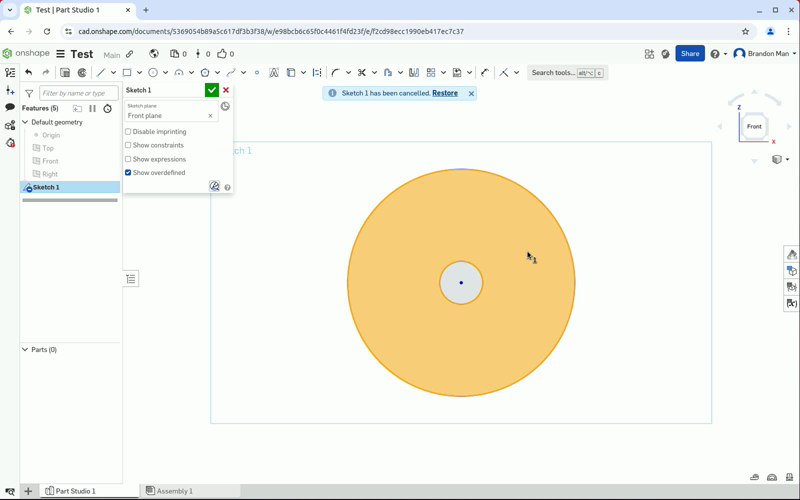
mouse_move(73, 352)
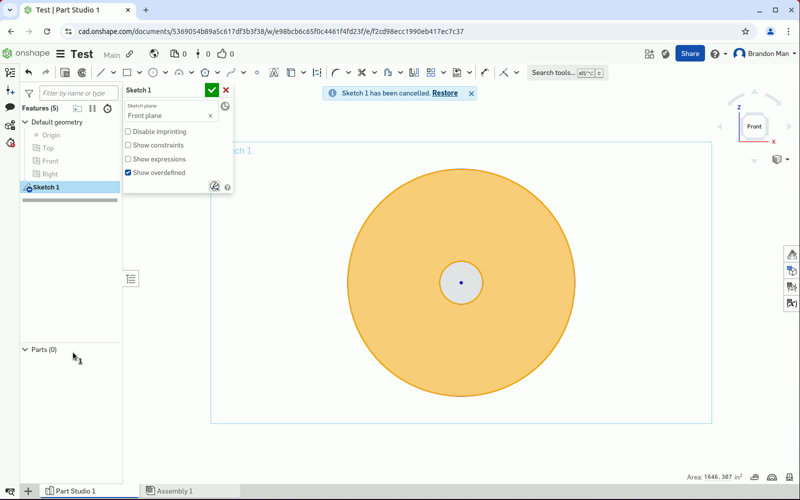
key(shift+y)
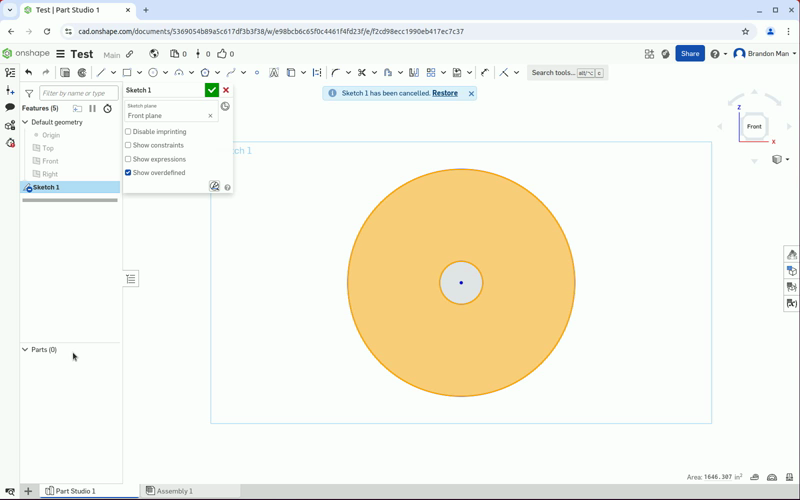
key(shift+e)
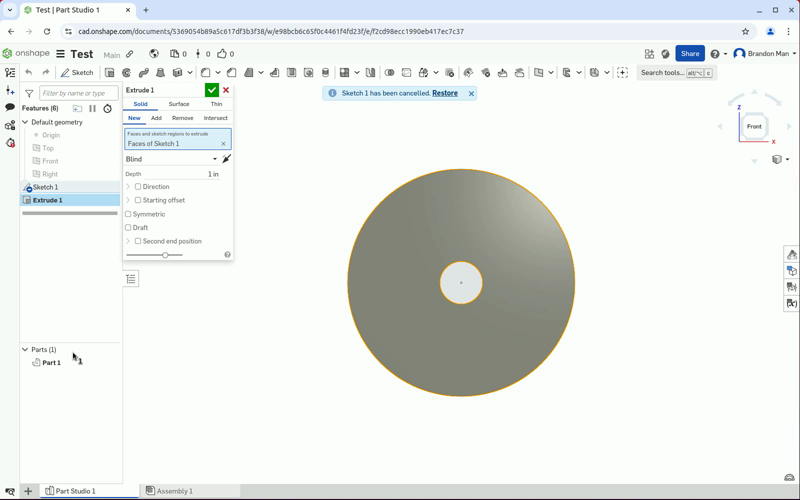
mouse_move(143, 106)
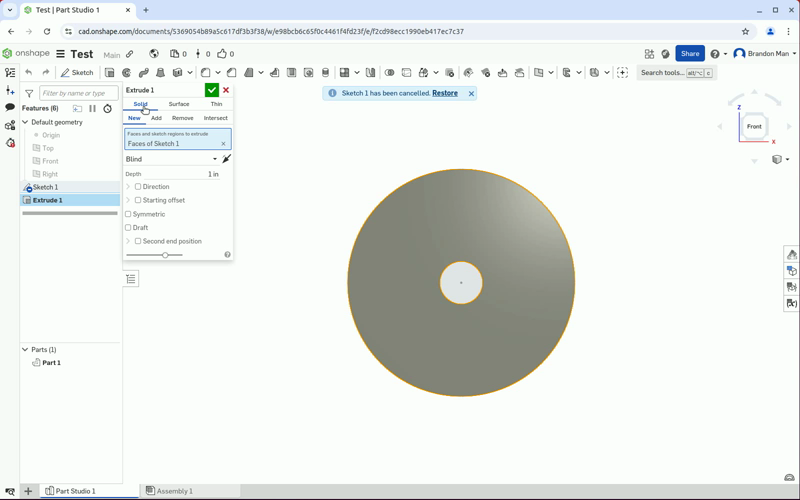
click(143, 106)
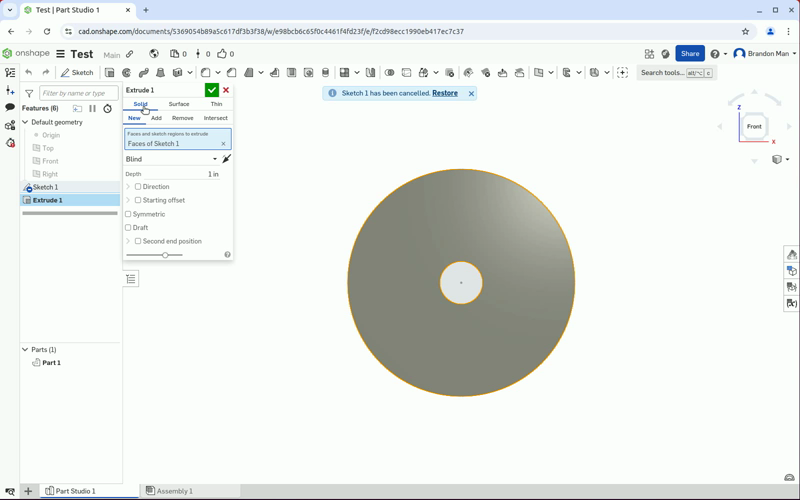
mouse_move(137, 120)
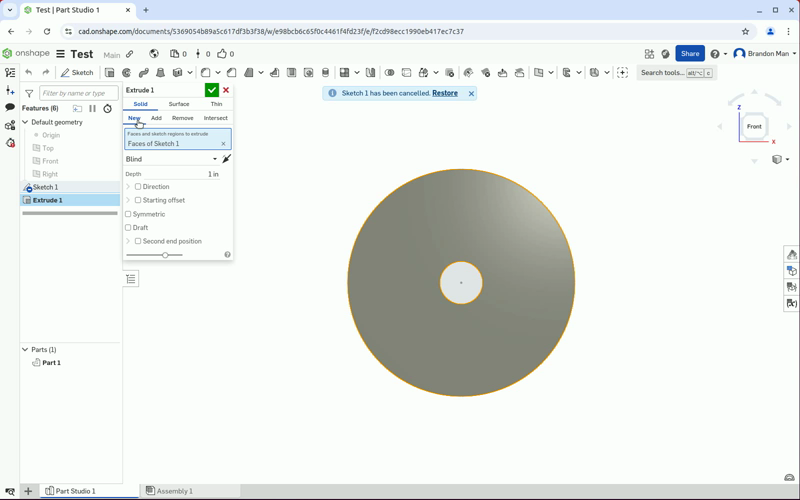
click(137, 120)
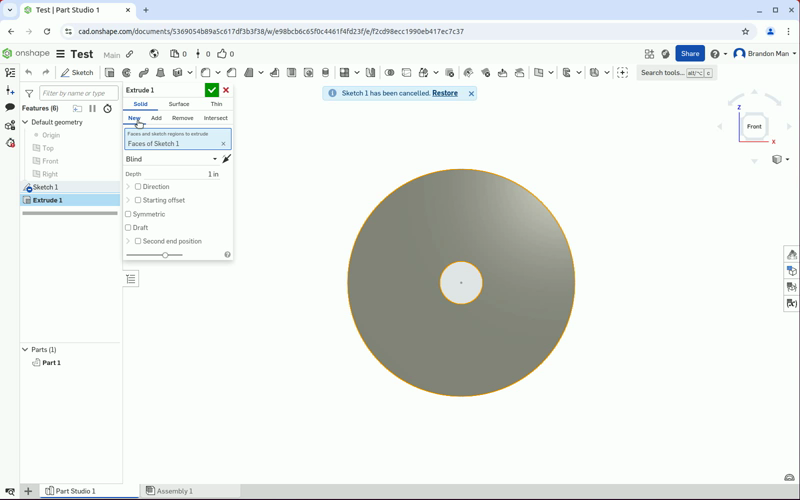
key(tab, 4)
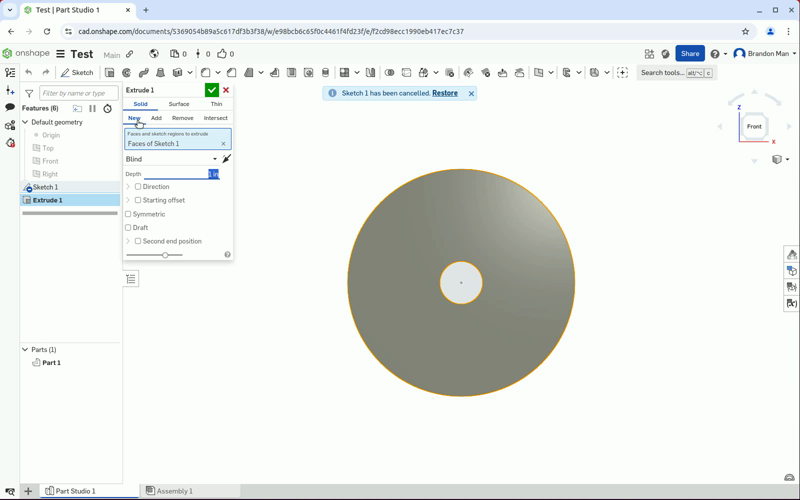
text(10.11)
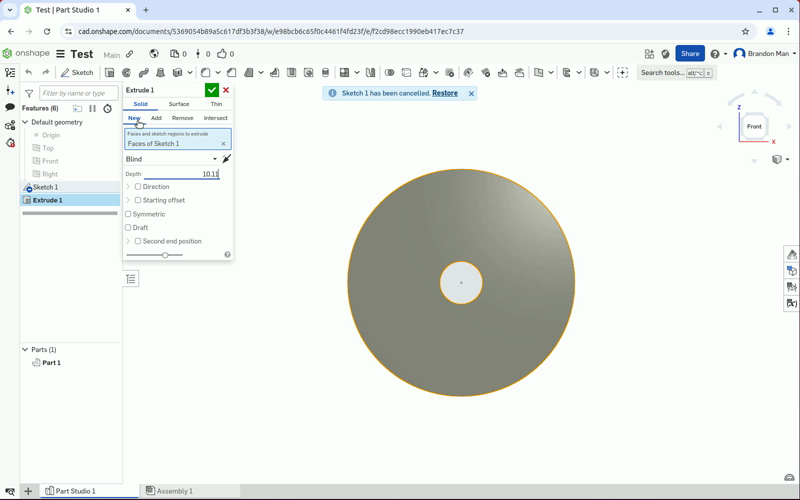
key(enter)
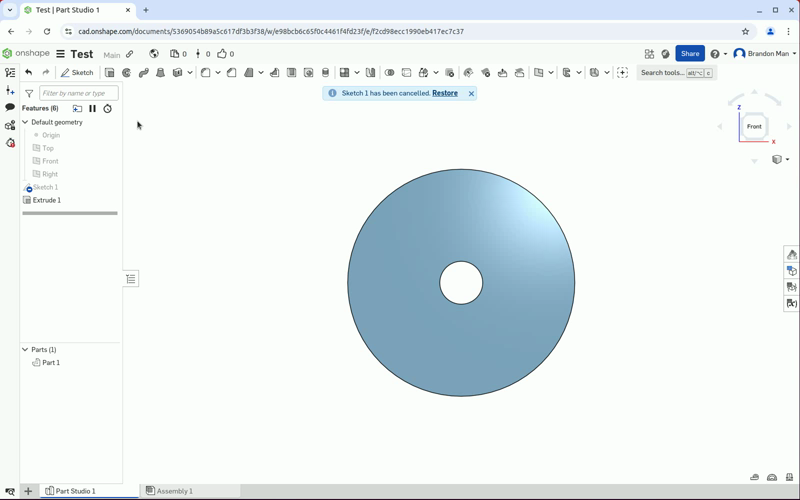
key(shift+h)
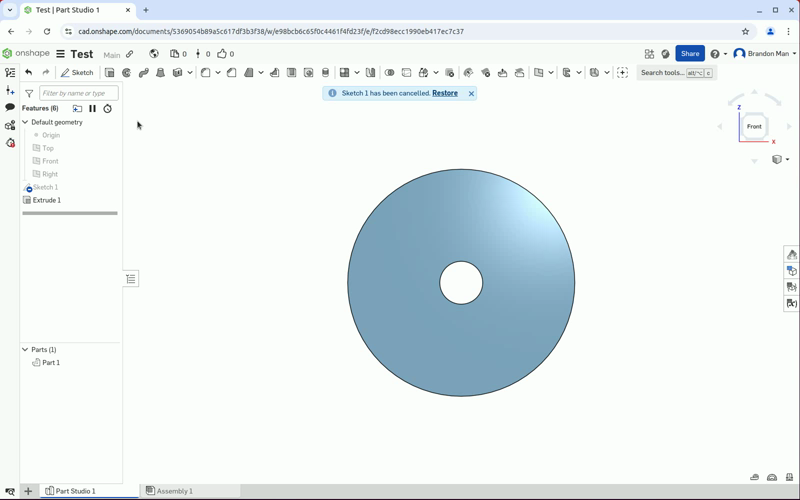
key(shift+h)
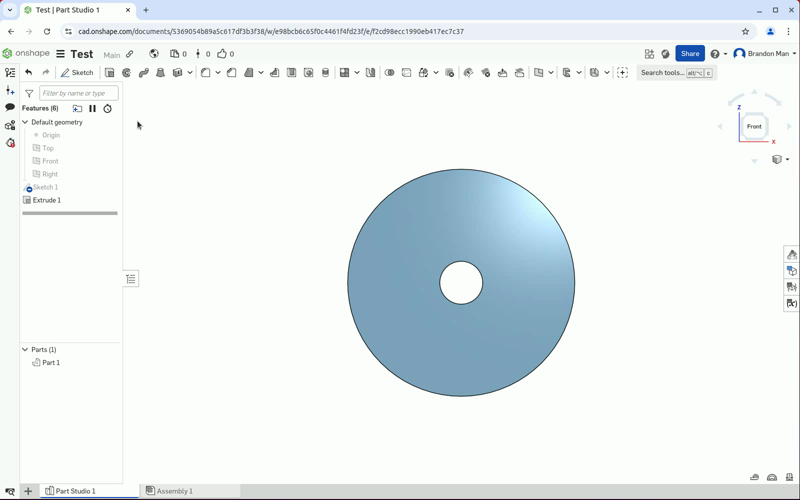
mouse_move(73, 189)
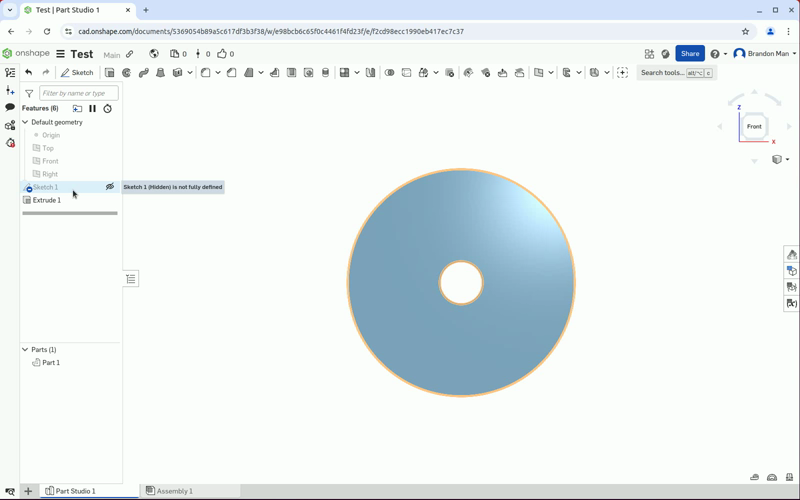
click(73, 189)
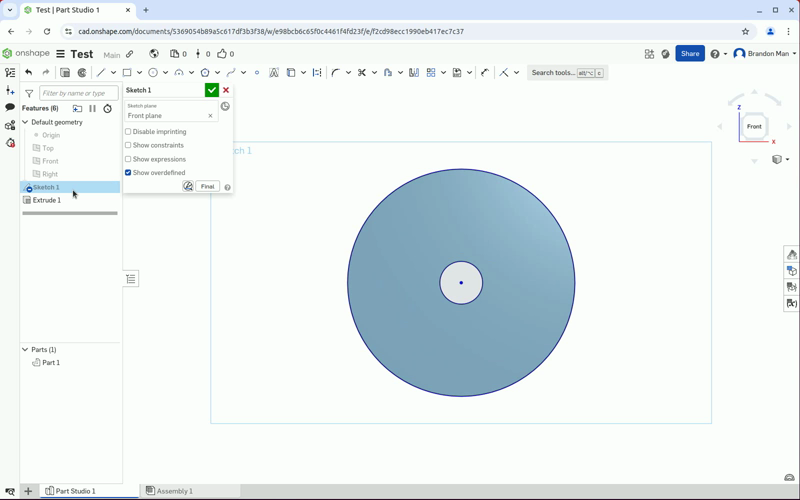
mouse_move(229, 92)
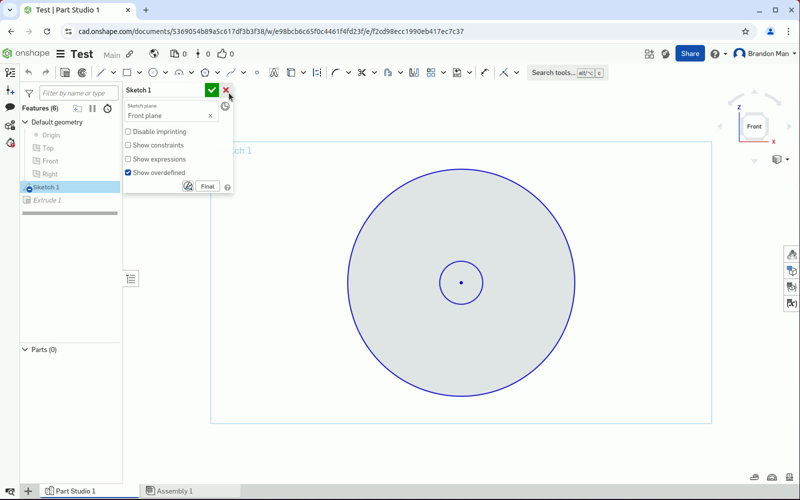
click(229, 92)
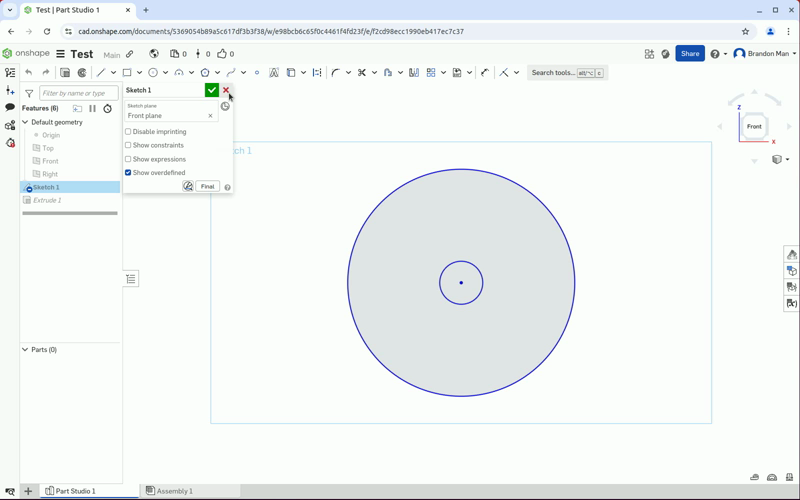
key(shift+s)
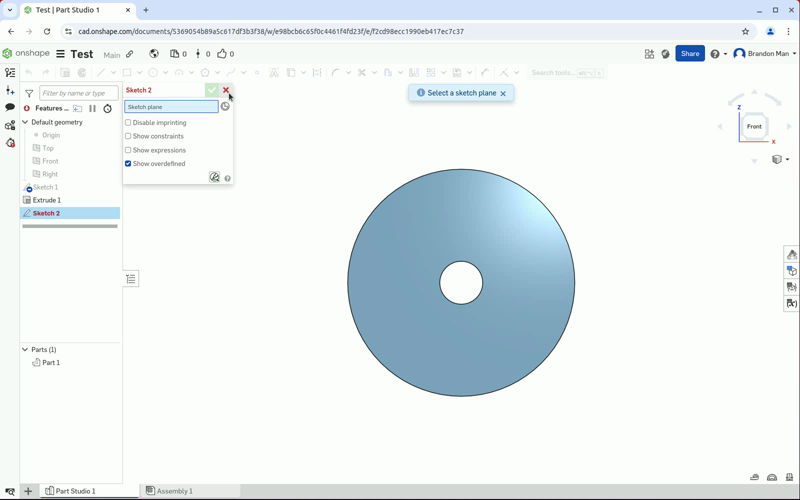
mouse_move(73, 163)
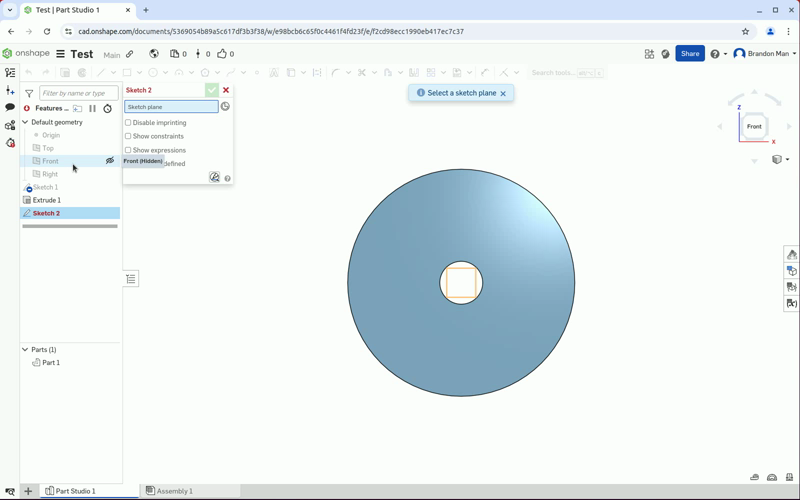
click(73, 163)
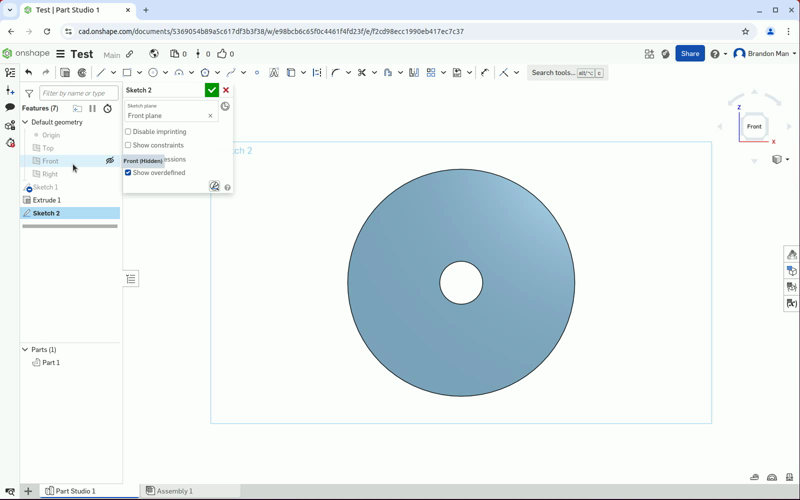
mouse_move(73, 352)
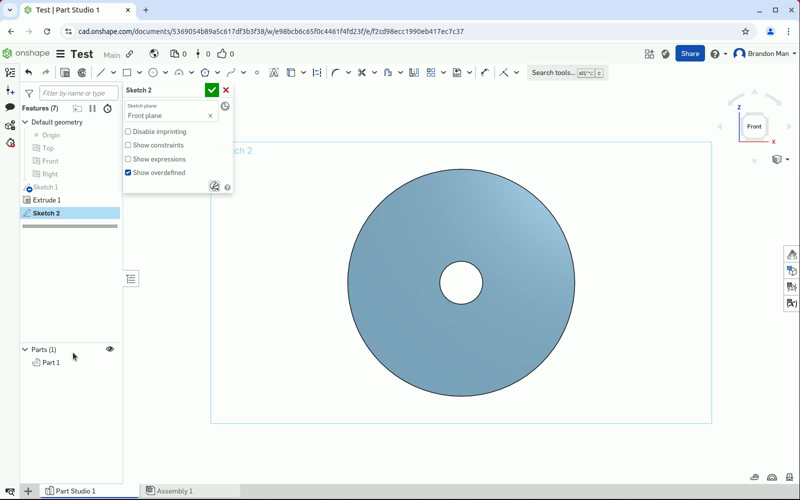
key(y)
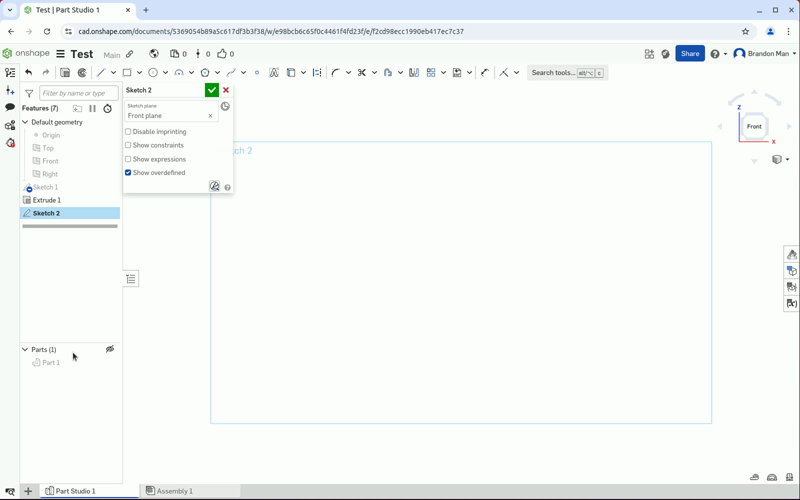
key(c)
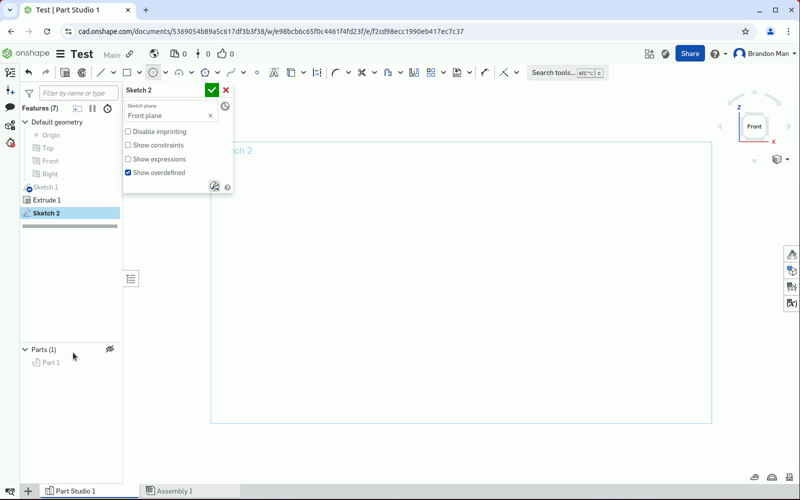
key_down(shift)
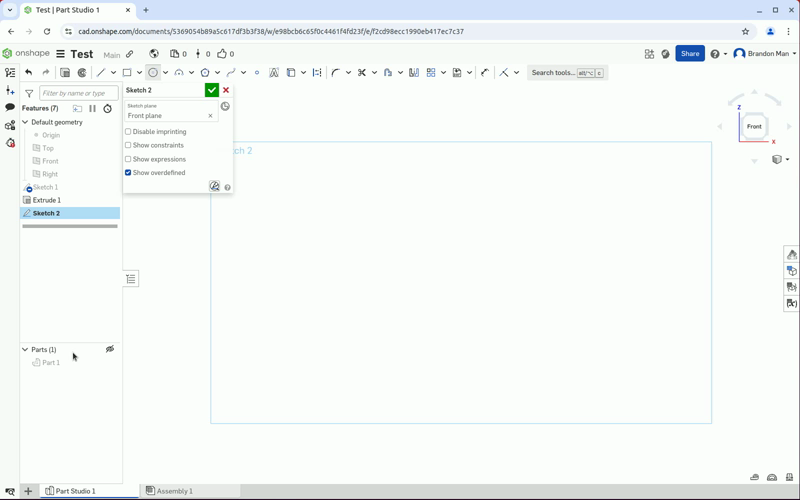
mouse_move(461, 282)
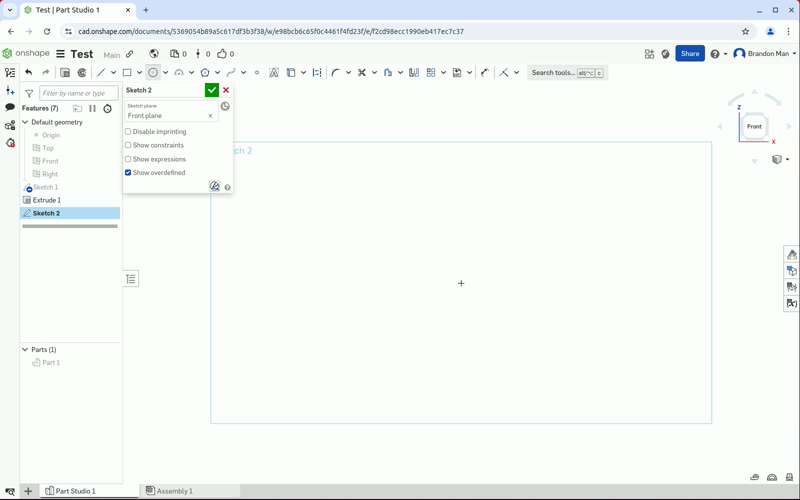
click(461, 282)
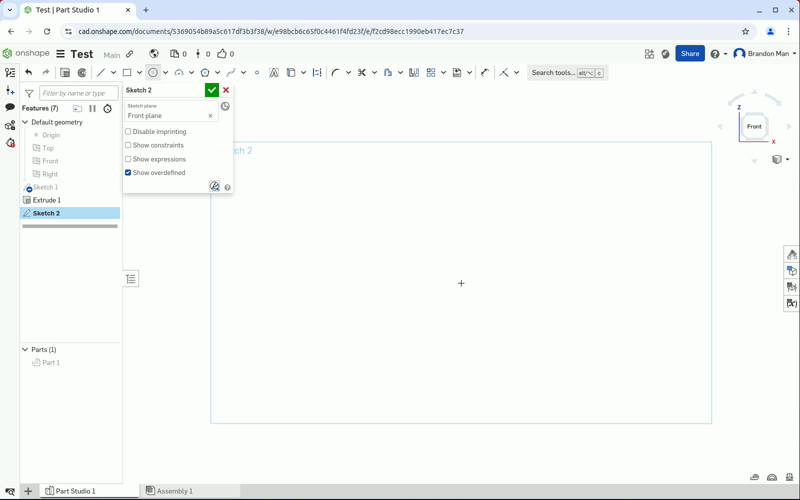
key_up(shift)
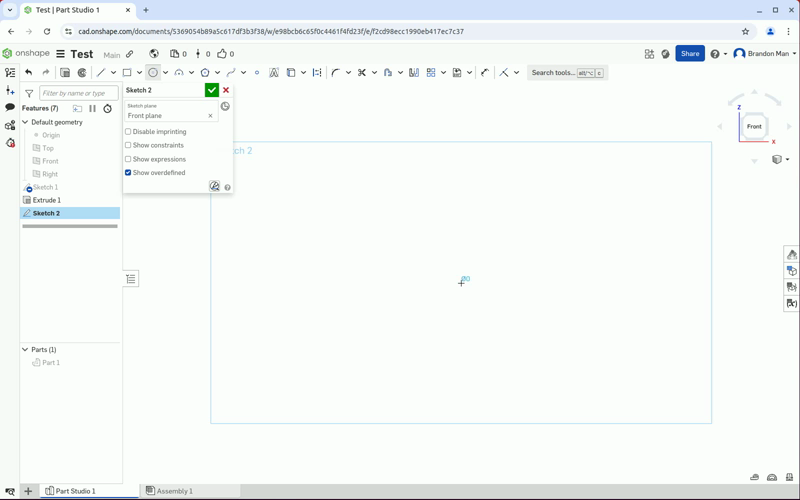
mouse_move(574, 282)
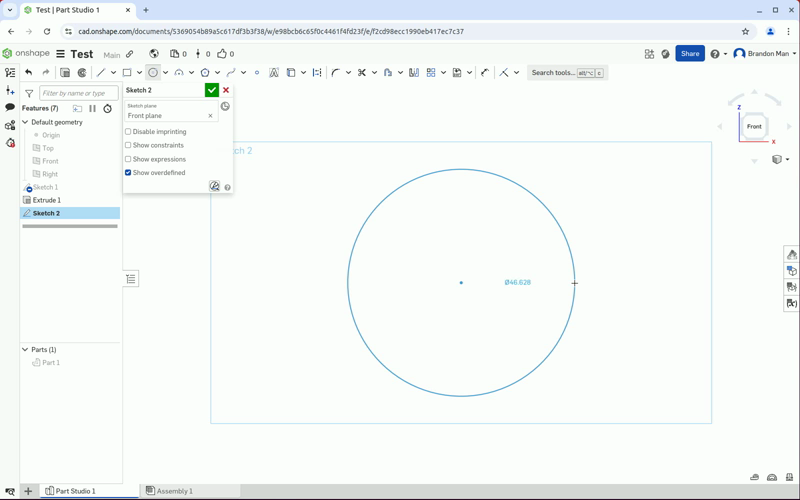
click(574, 282)
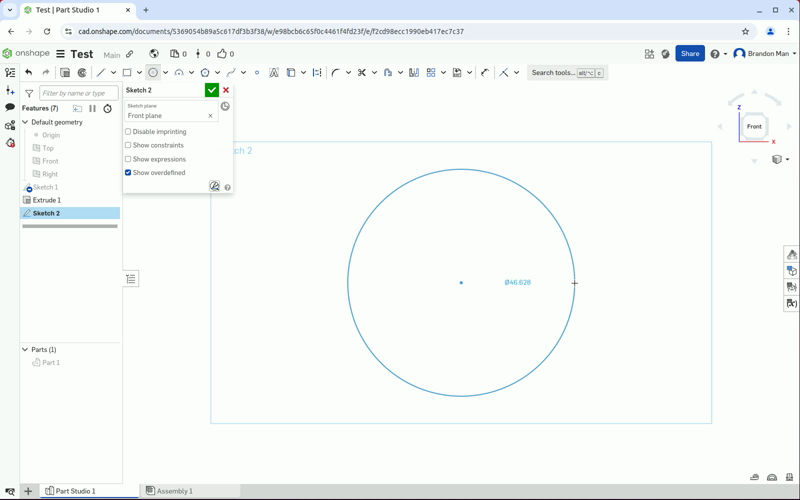
key(esc)
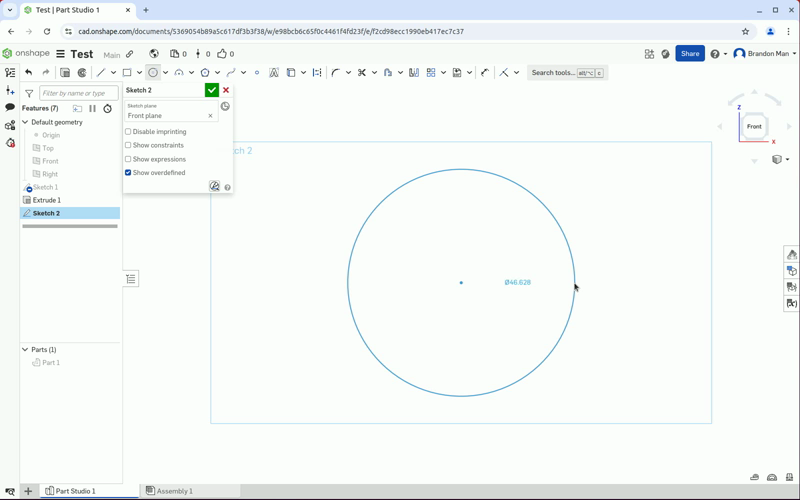
key(c)
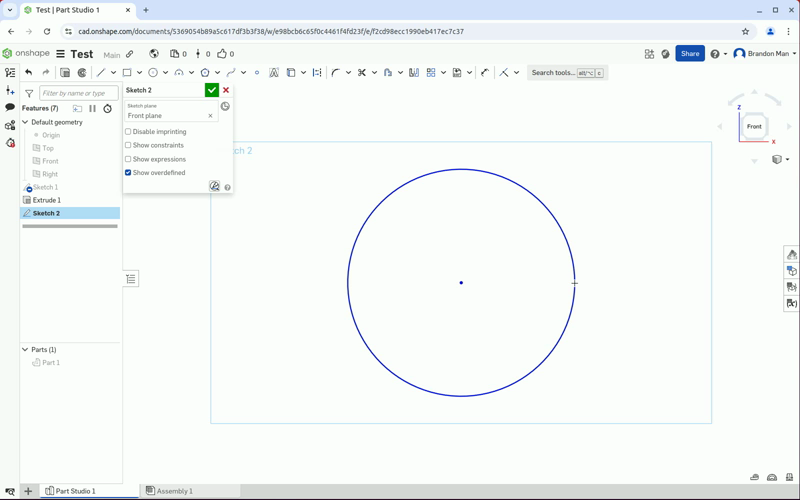
key_down(shift)
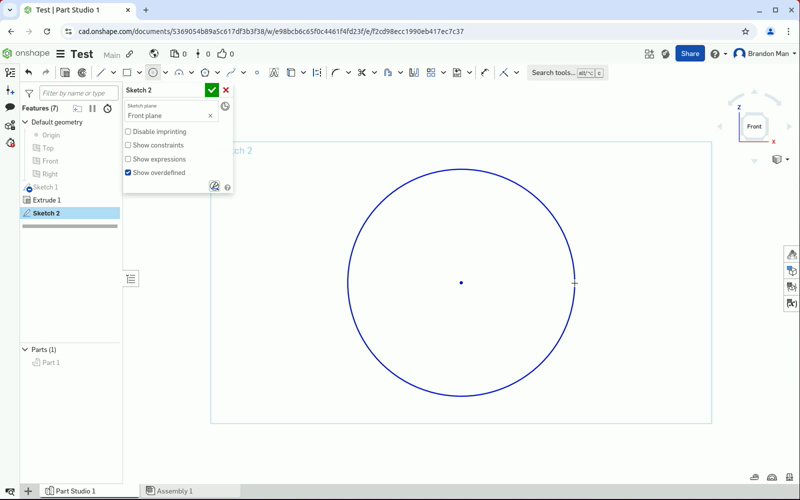
mouse_move(461, 282)
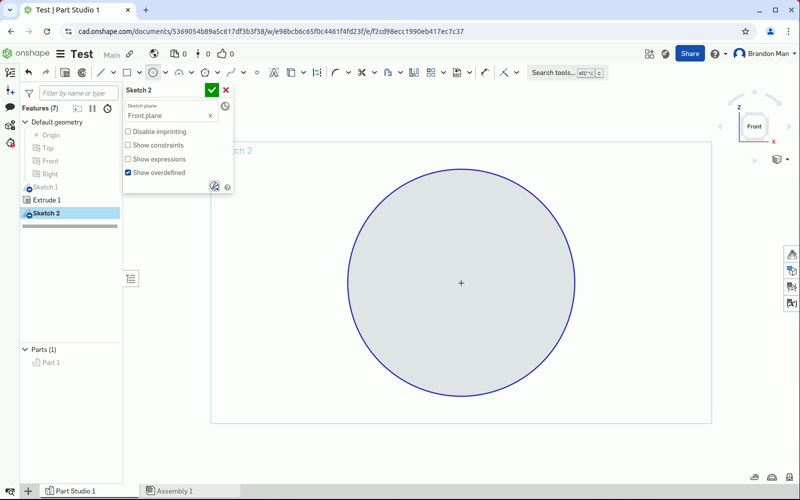
click(461, 282)
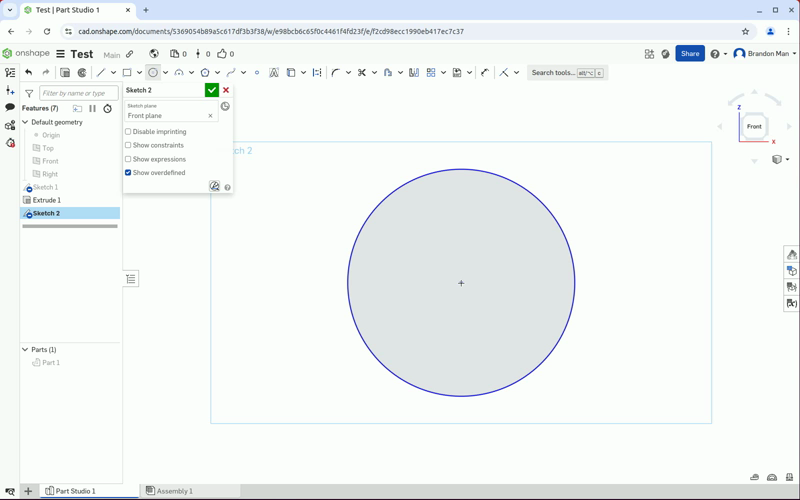
key_up(shift)
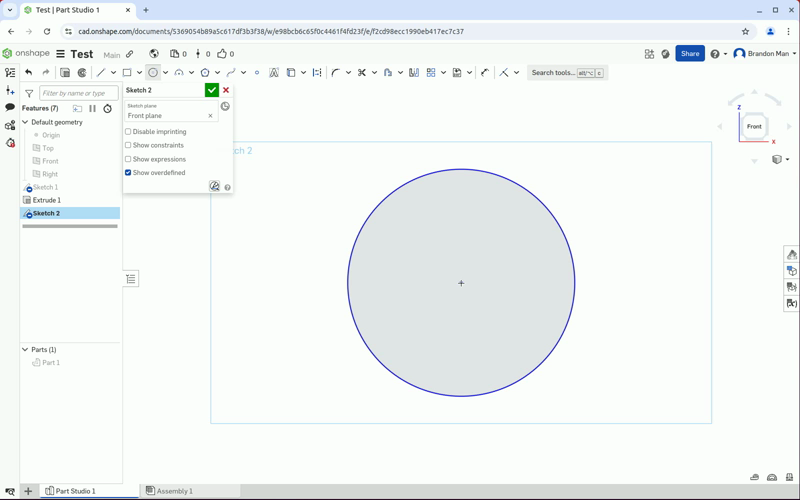
mouse_move(482, 282)
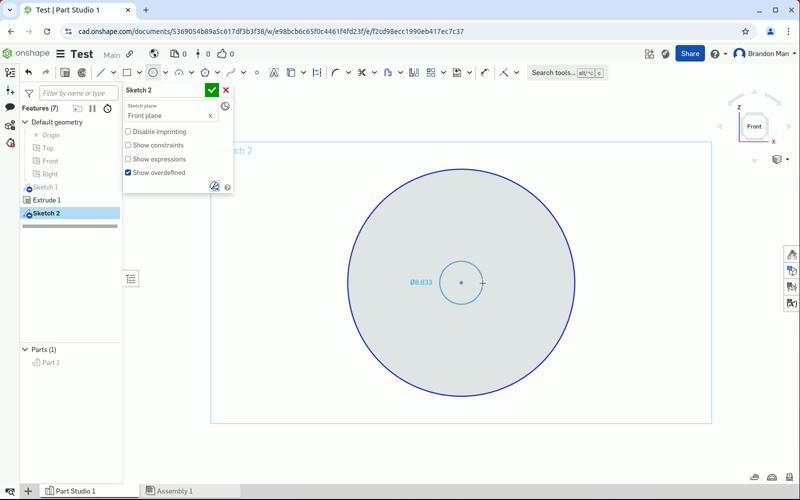
click(482, 282)
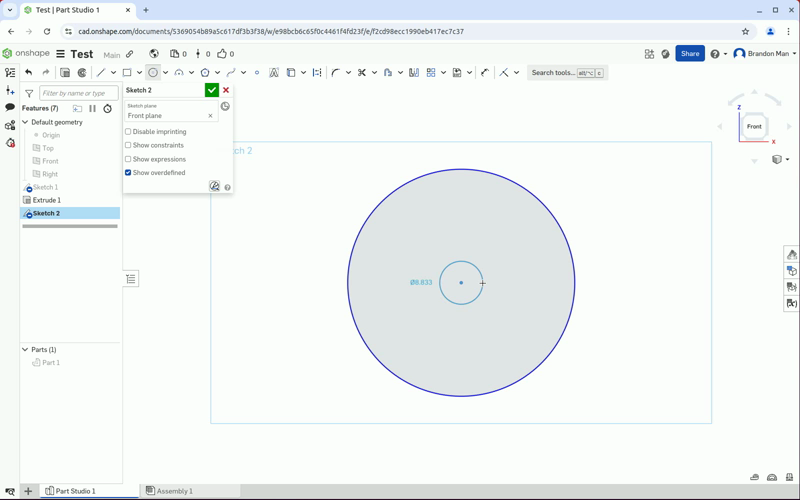
key(esc)
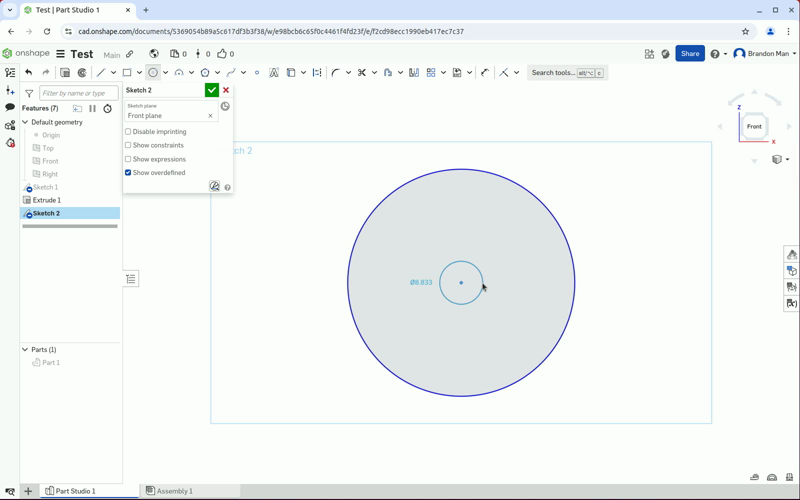
mouse_move(520, 302)
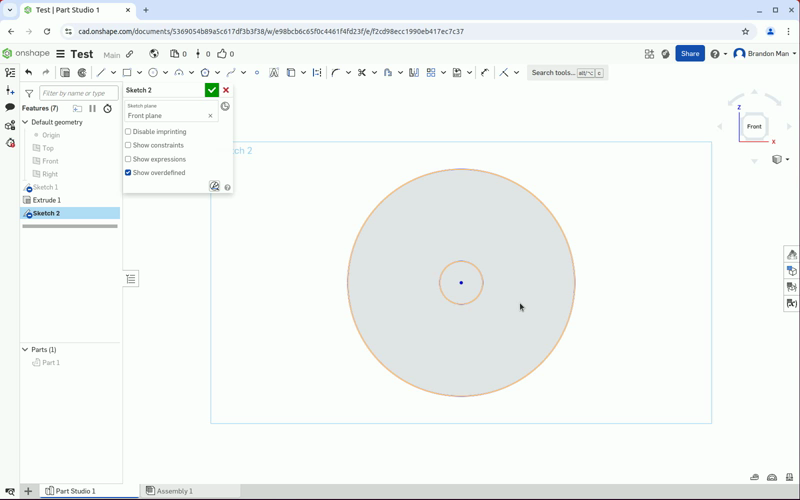
click(520, 302)
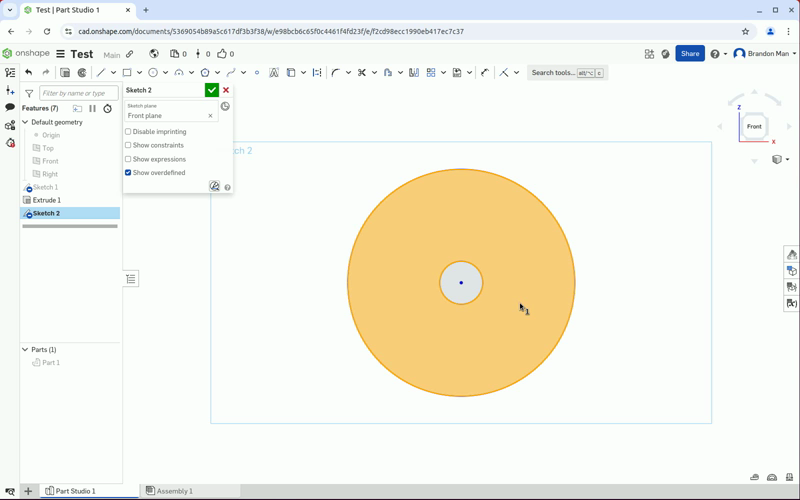
mouse_move(73, 352)
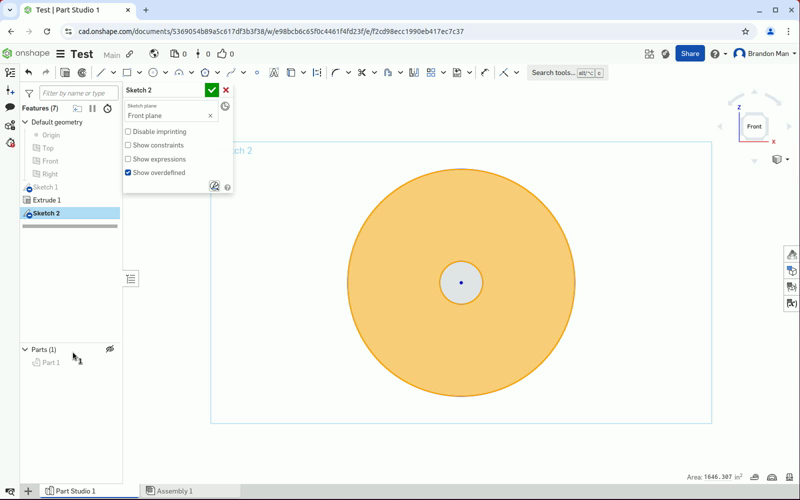
key(shift+y)
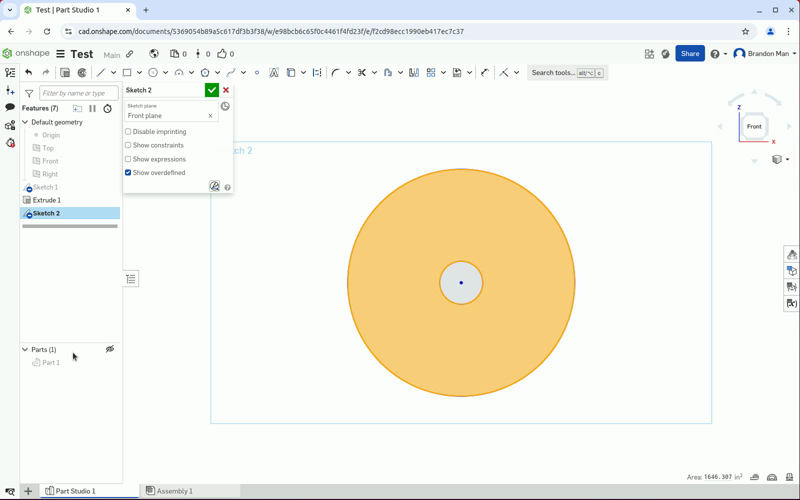
key(shift+e)
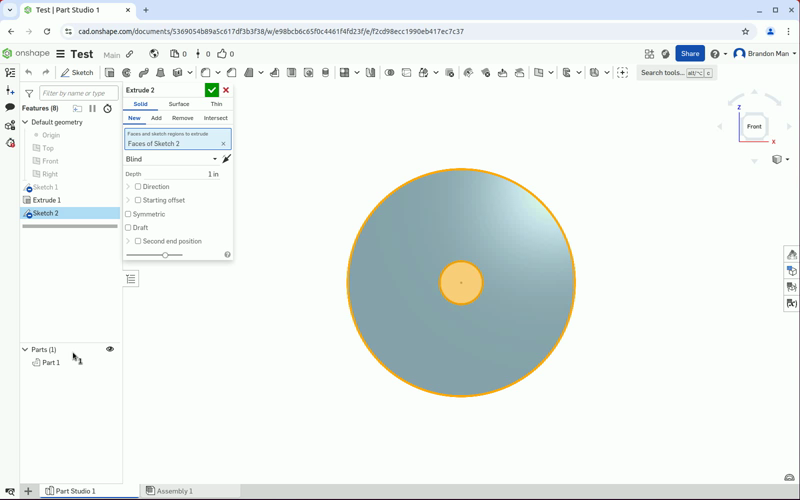
mouse_move(143, 106)
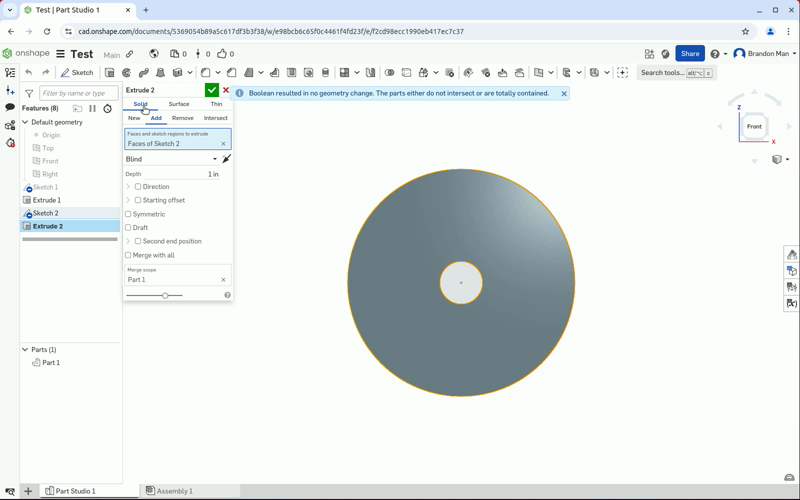
click(143, 106)
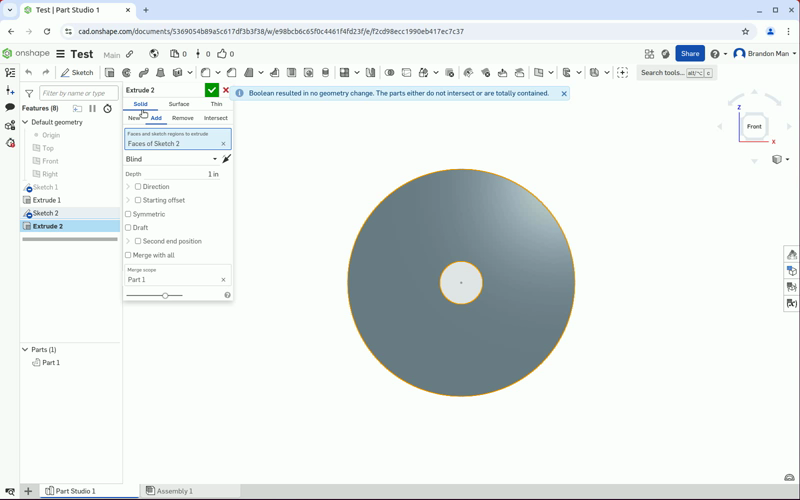
mouse_move(137, 120)
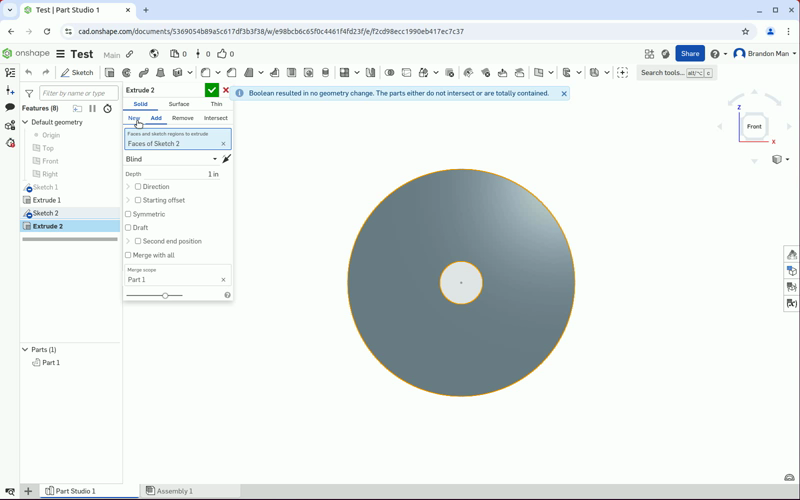
click(137, 120)
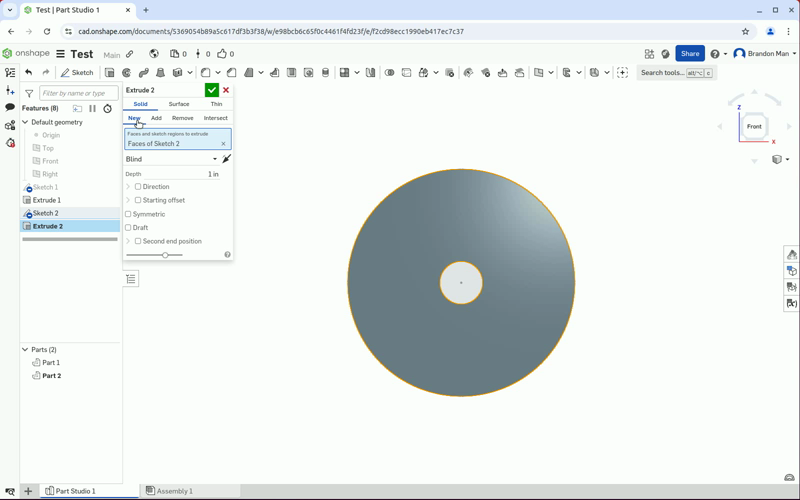
key(tab, 4)
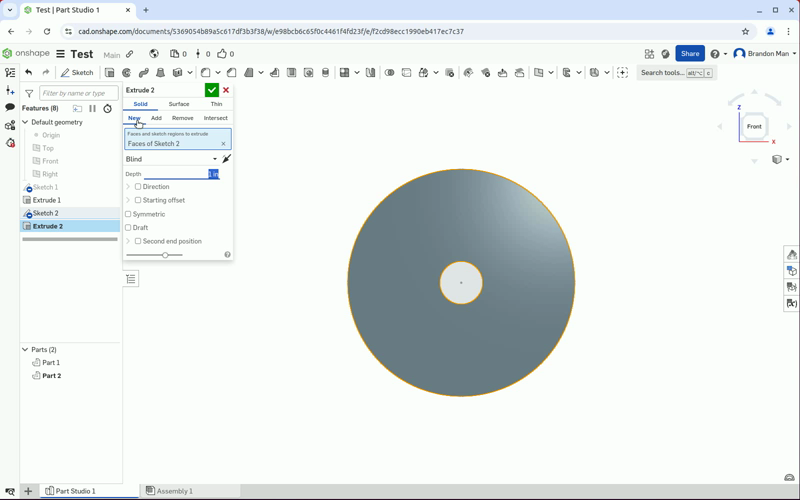
text(10.11)
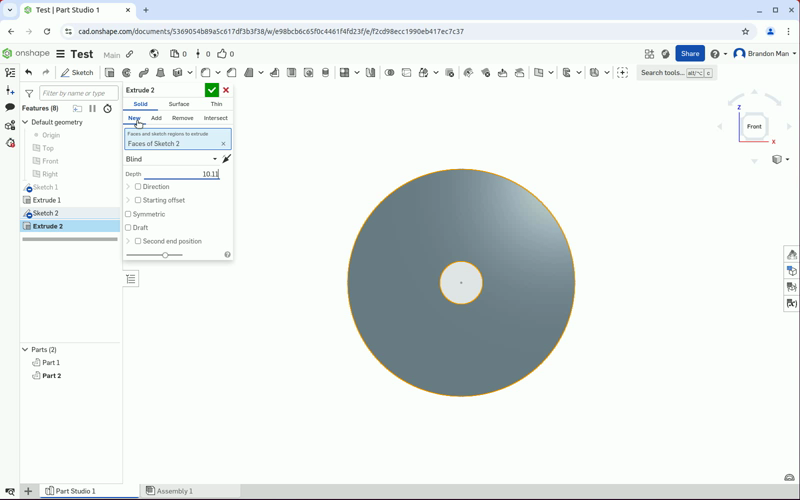
key(enter)
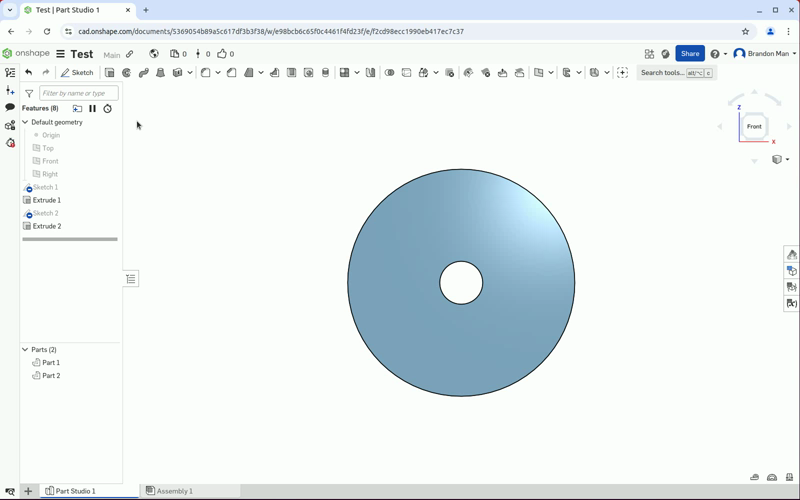
key(shift+h)
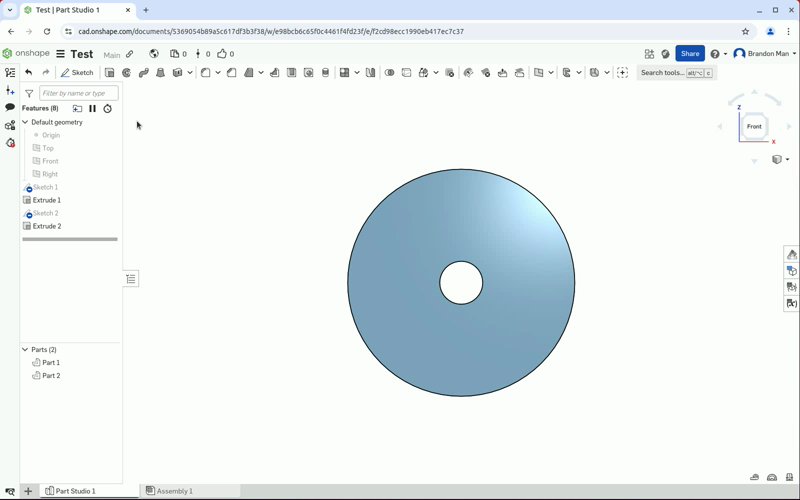
key(shift+h)
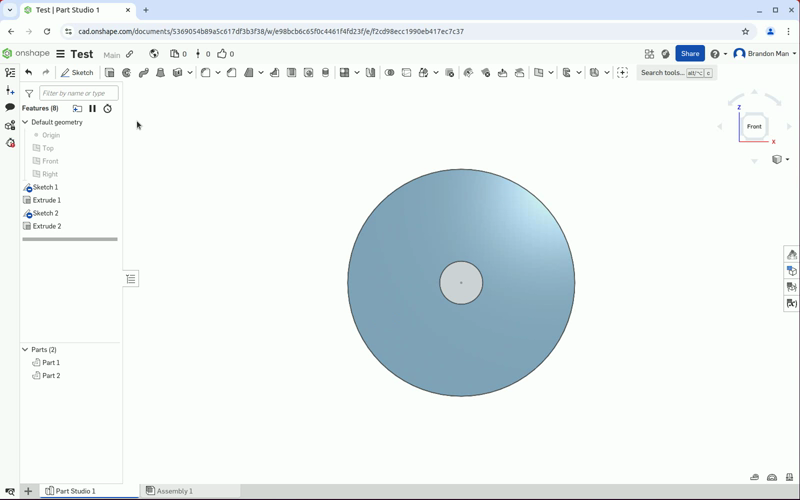
key(shift+7)
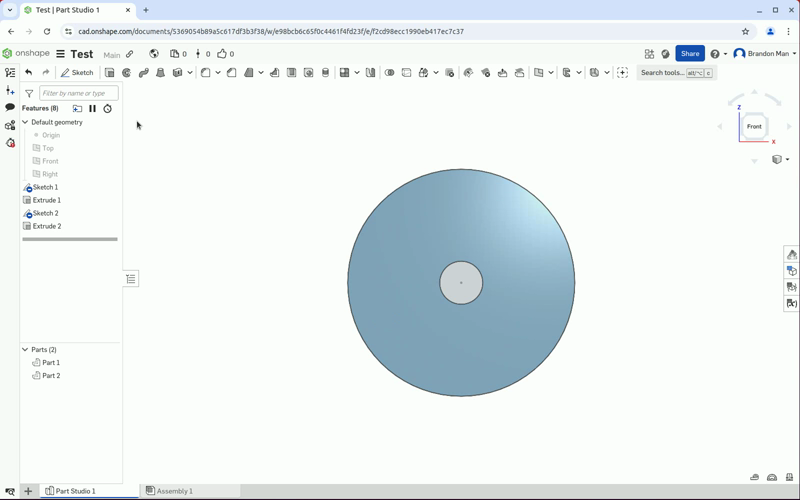
key(left, 2)
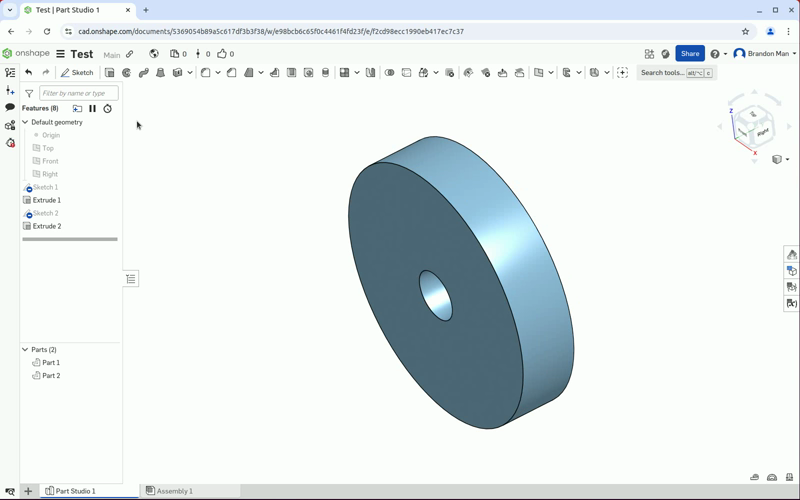
key(down, 2)
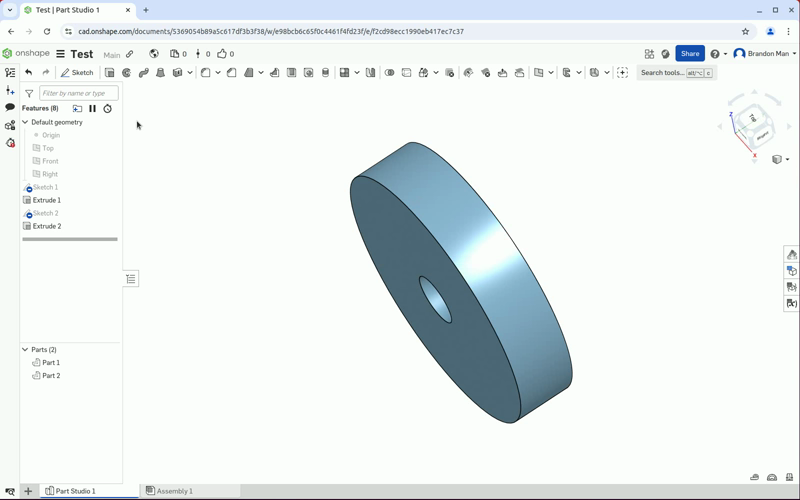
key(up, 2)
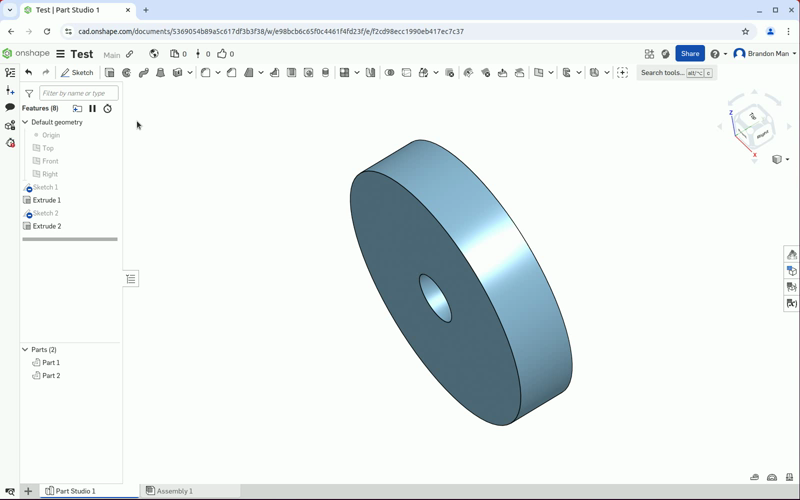
key(right, 2)
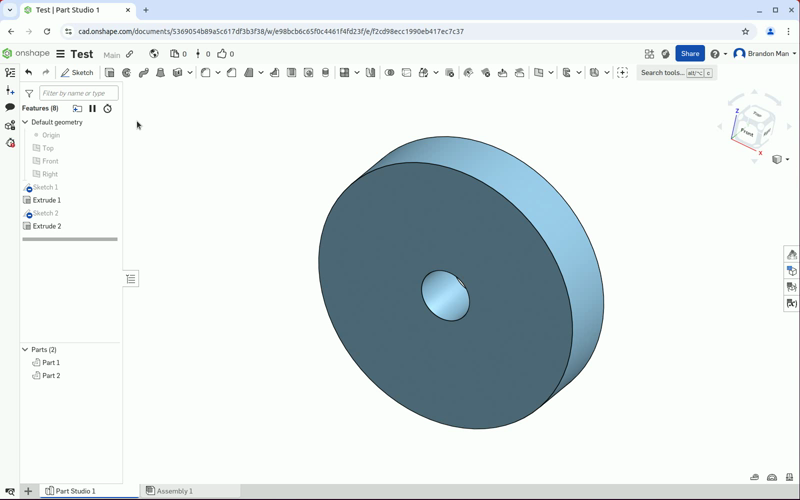
mouse_move(73, 189)
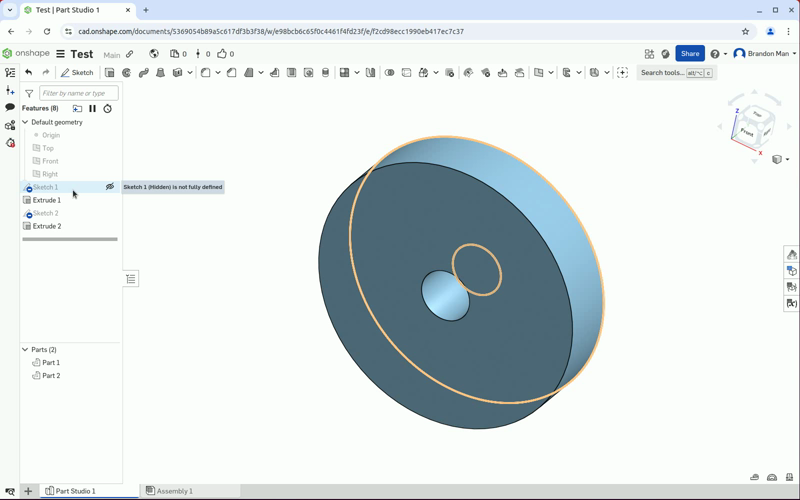
click(73, 189)